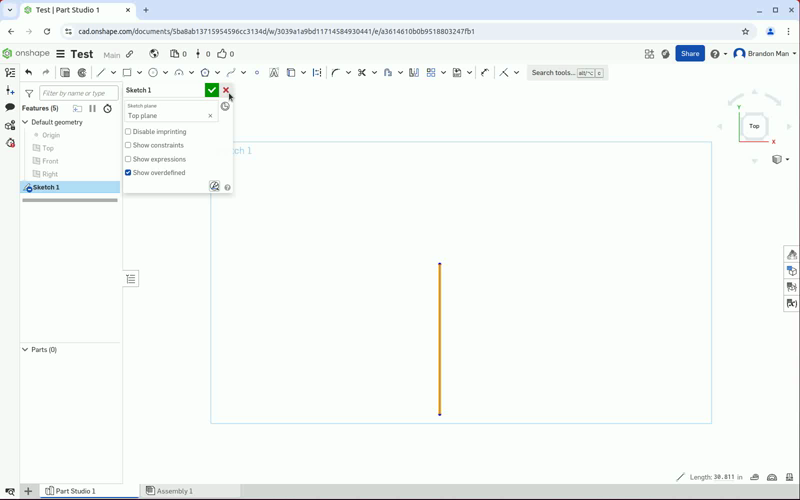
key(shift+h)
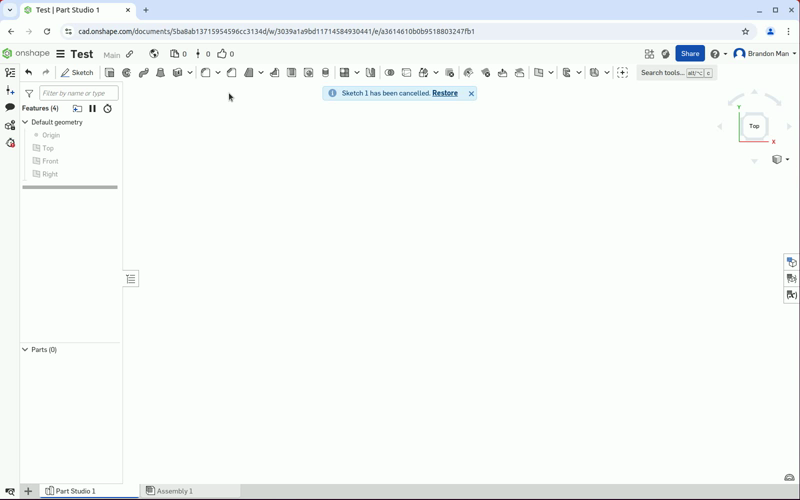
mouse_move(73, 352)
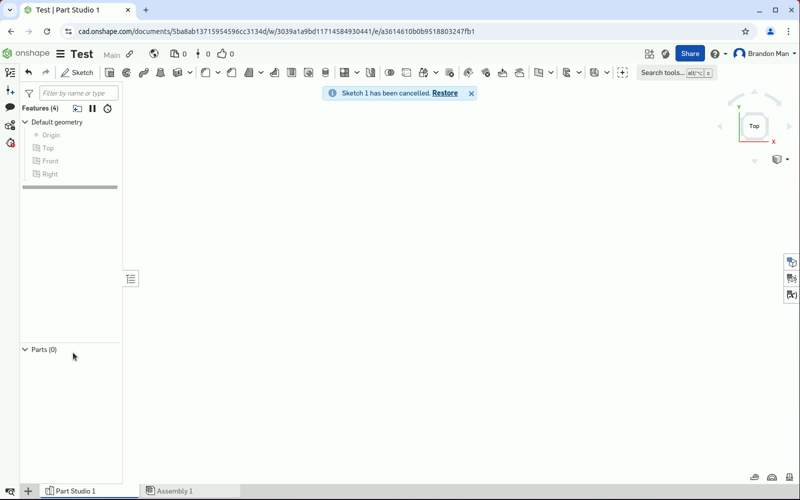
key(y)
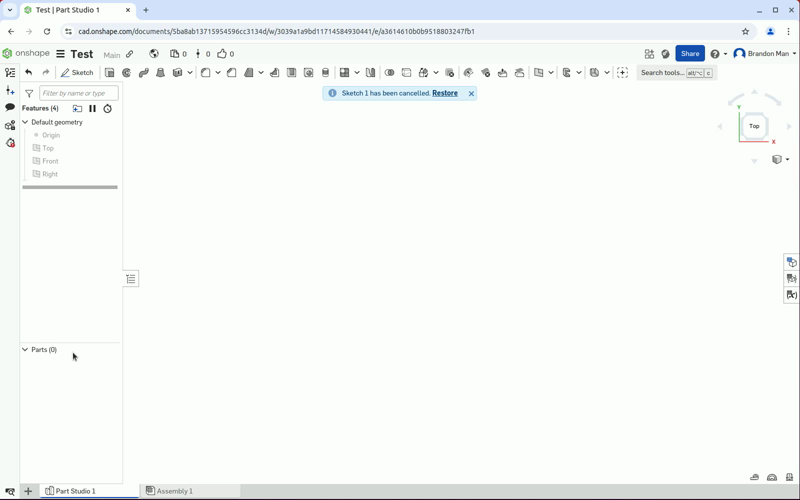
key(shift+p)
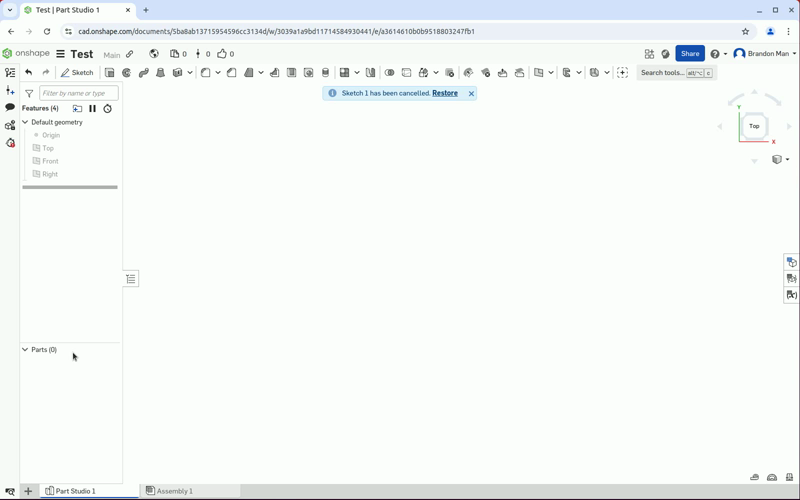
key(space)
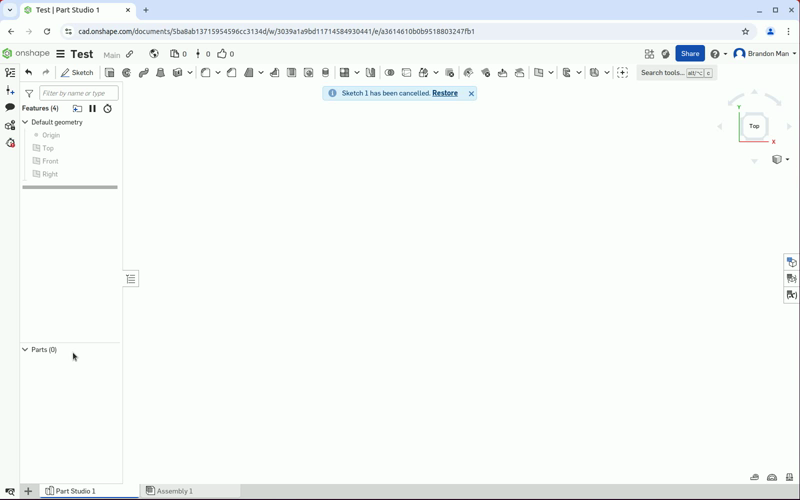
key_down(shift)
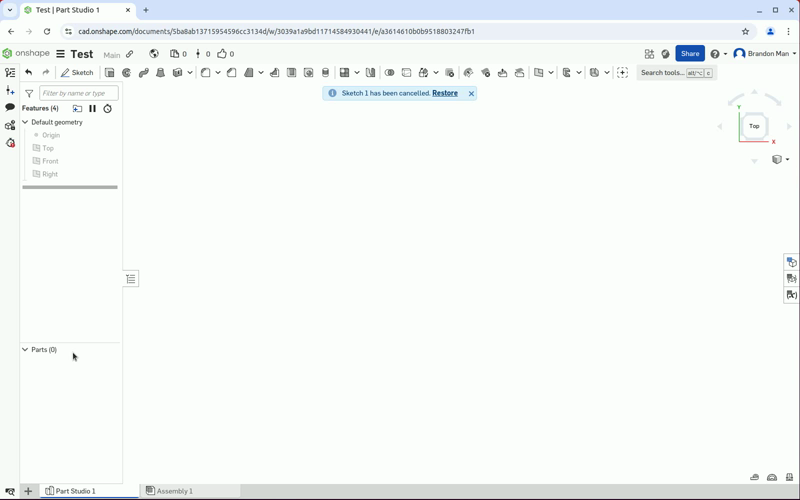
key(up)
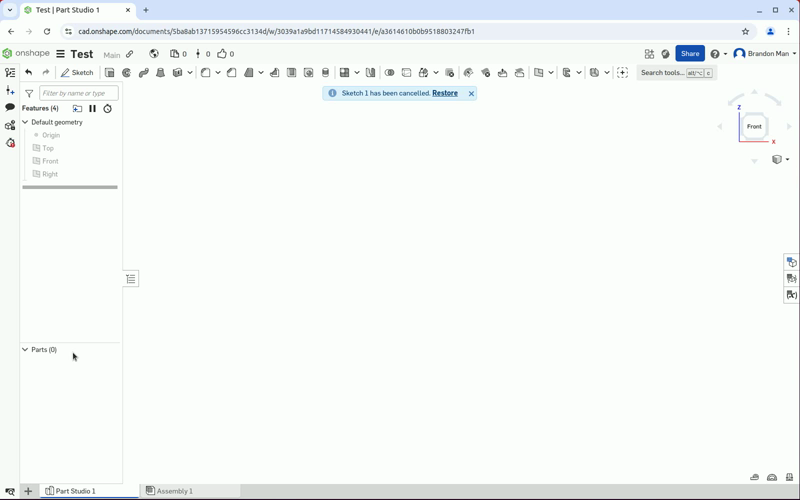
key_up(shift)
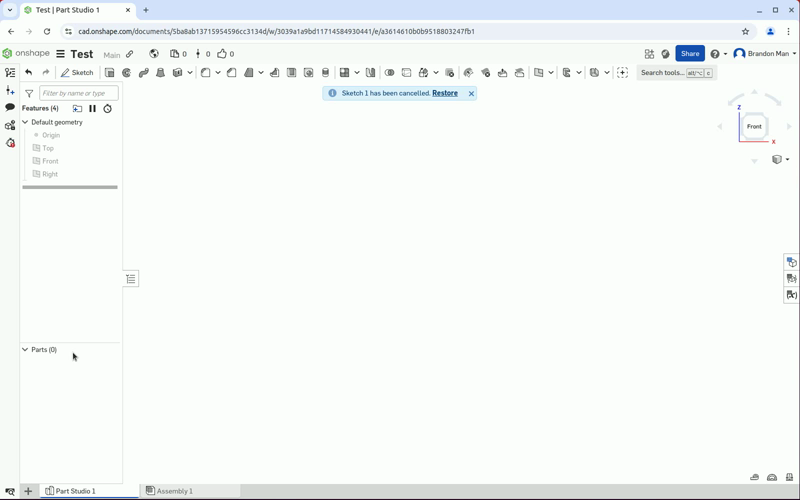
mouse_move(73, 352)
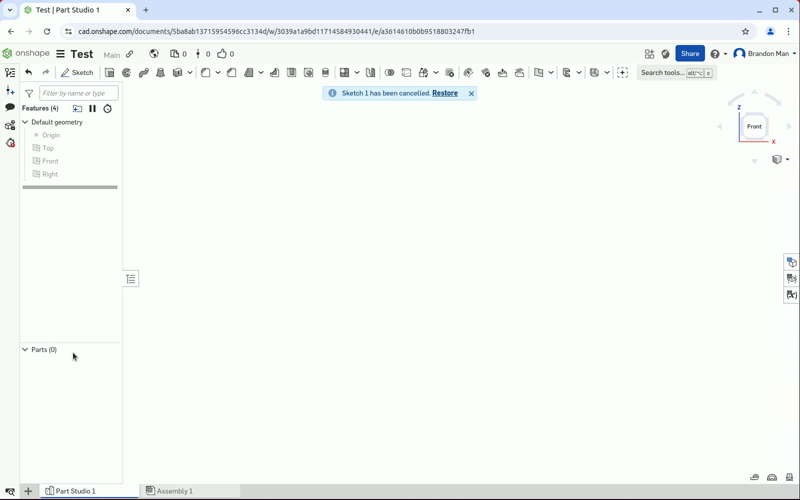
key(shift+y)
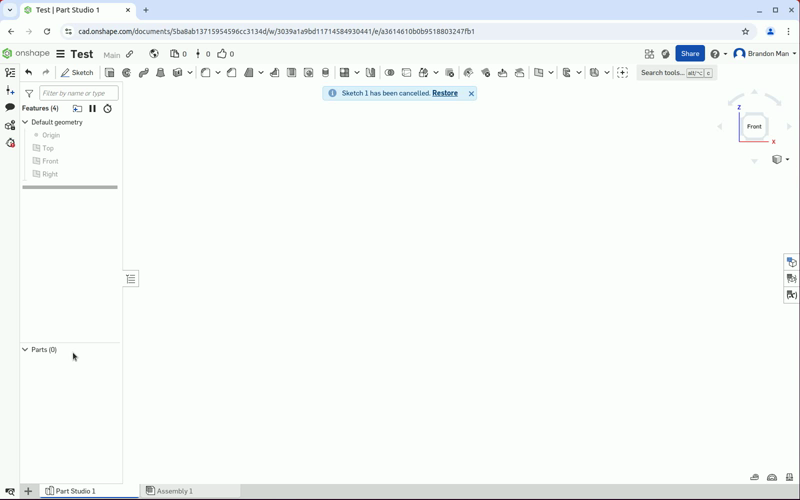
key(shift+s)
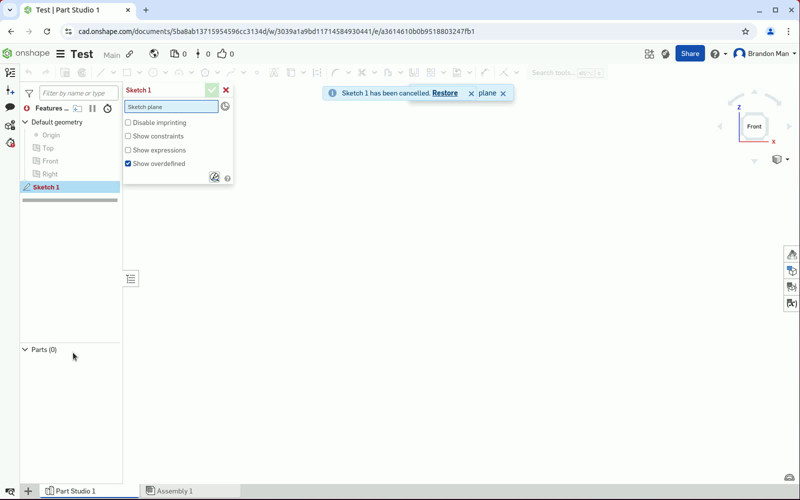
mouse_move(73, 163)
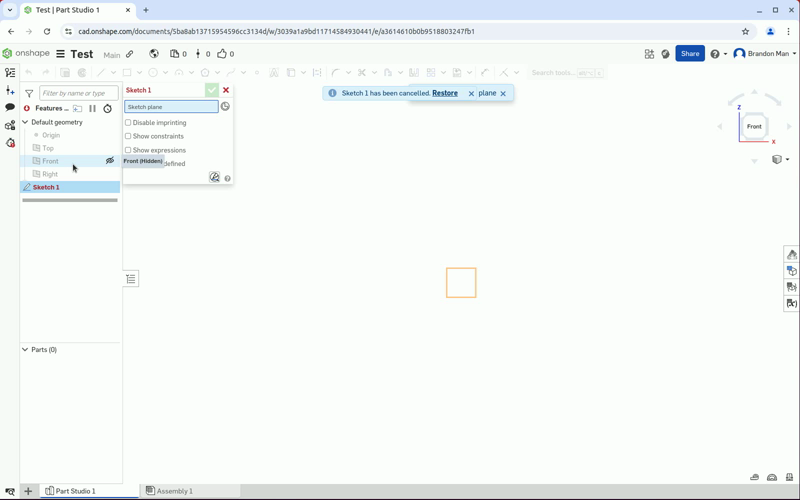
click(73, 163)
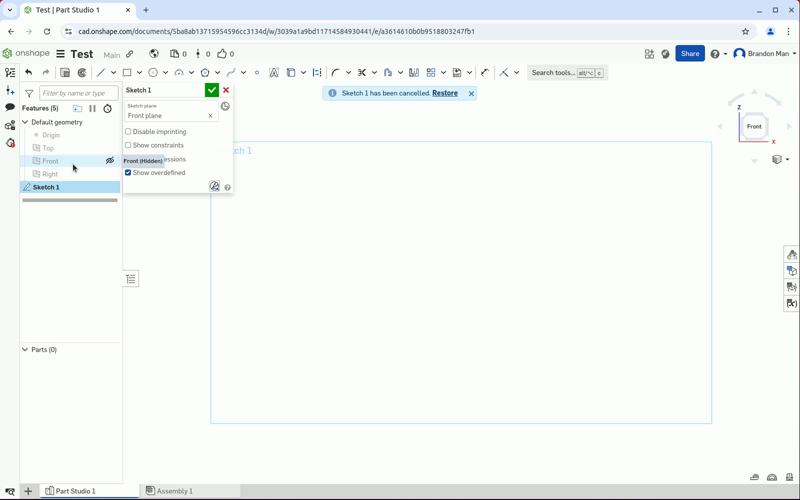
mouse_move(73, 352)
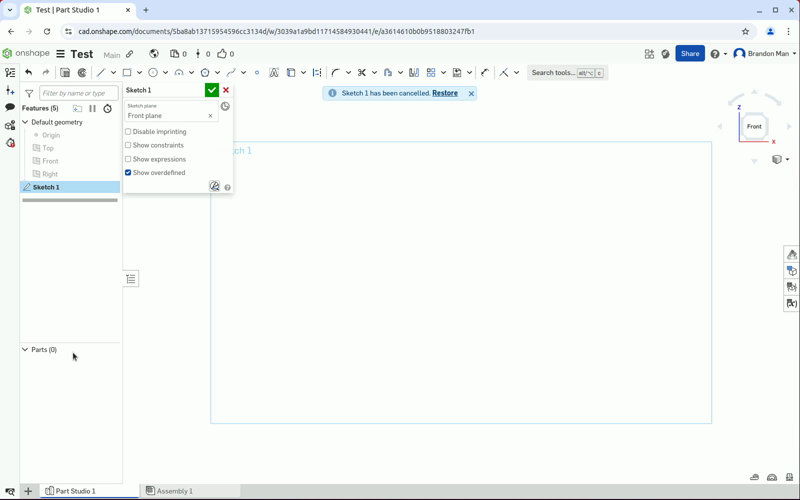
key(y)
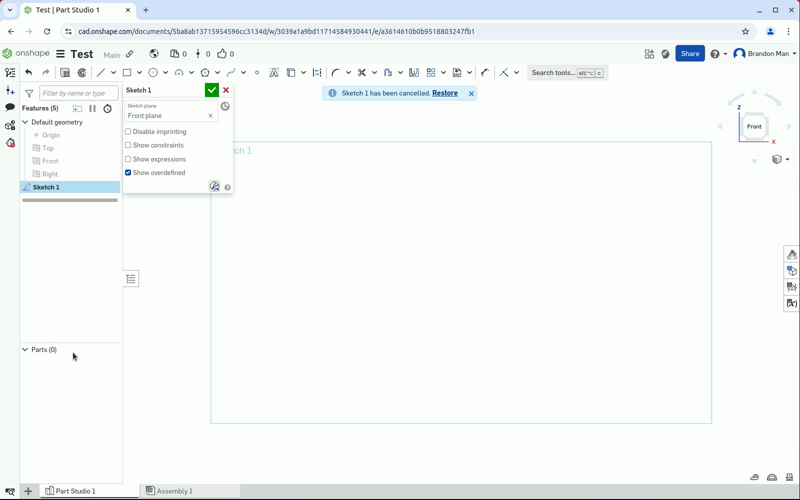
key(l)
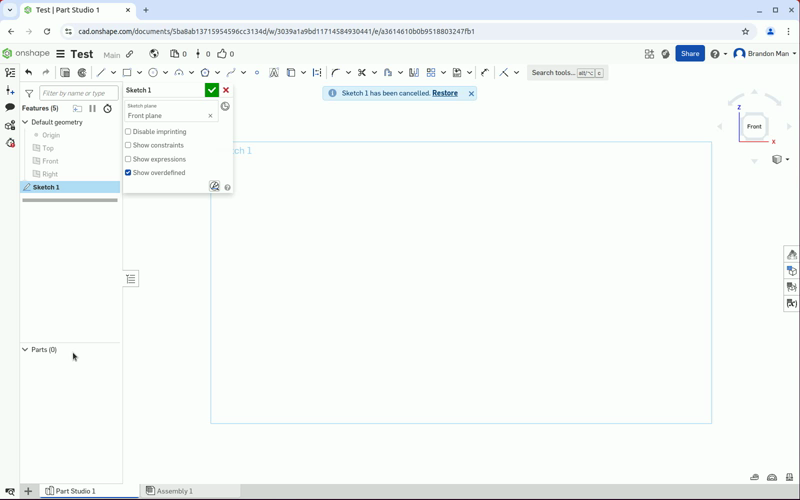
key_down(shift)
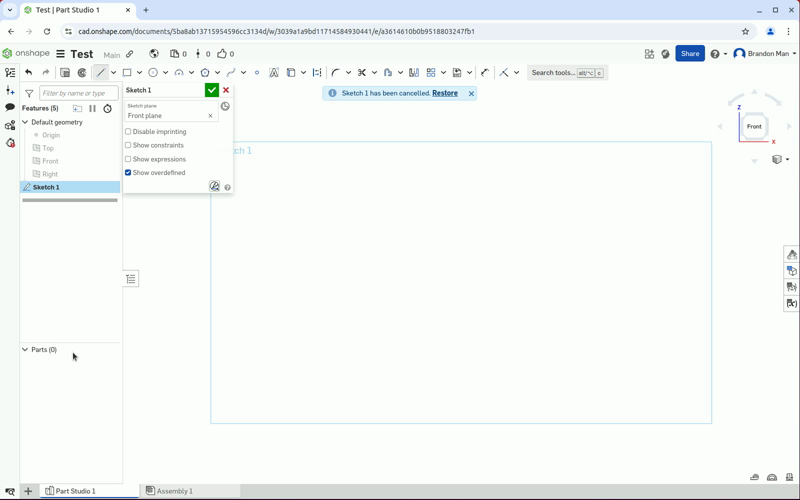
mouse_move(349, 384)
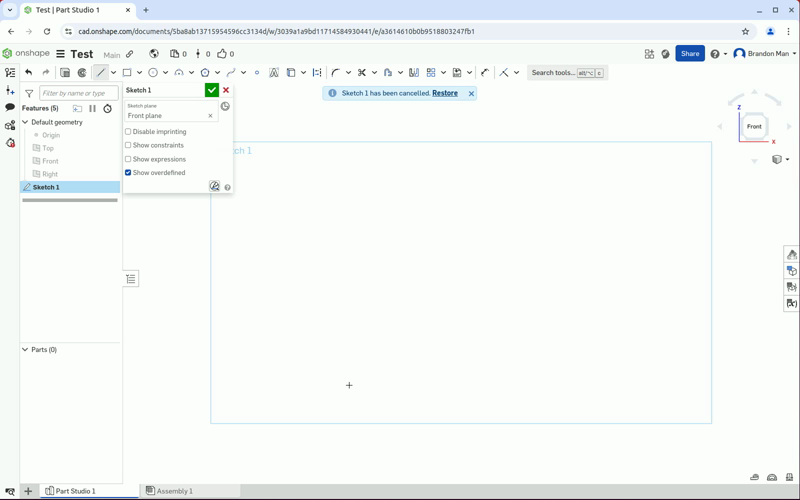
click(349, 384)
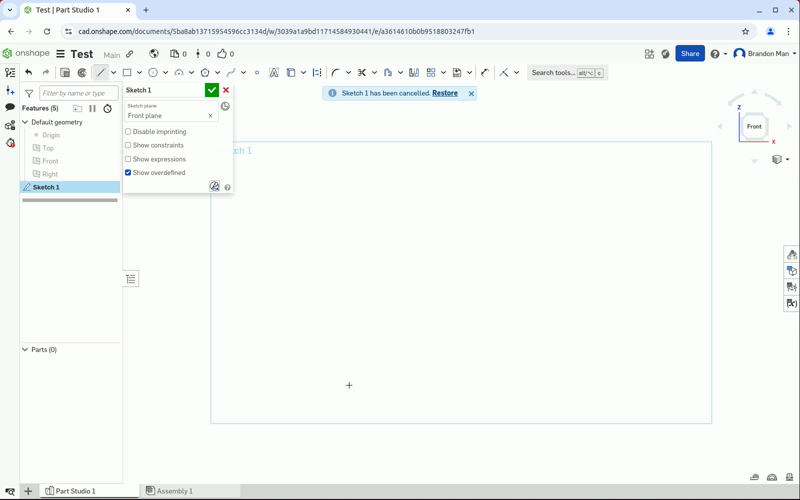
key_up(shift)
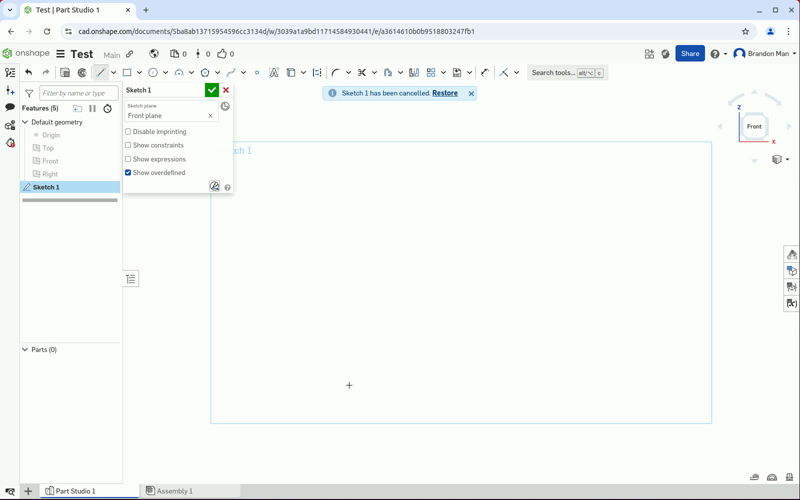
key_down(shift)
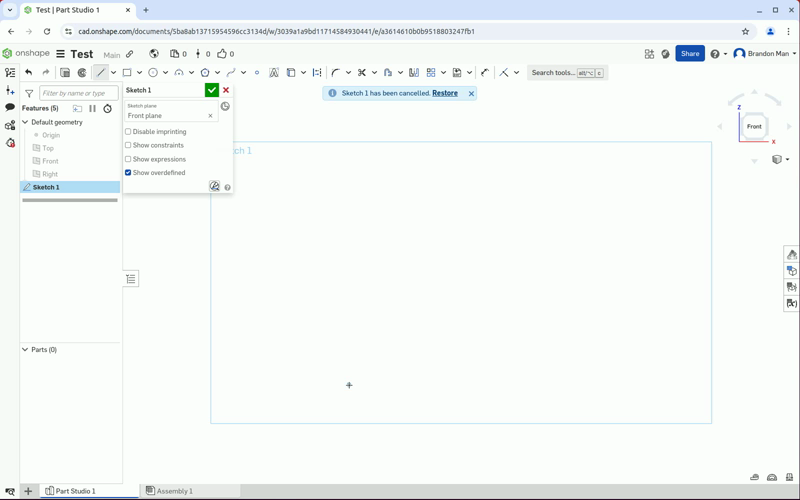
mouse_move(572, 384)
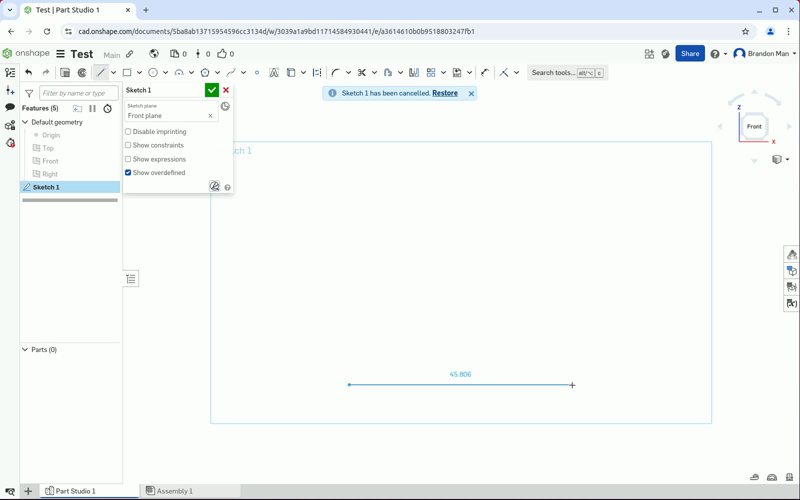
click(572, 384)
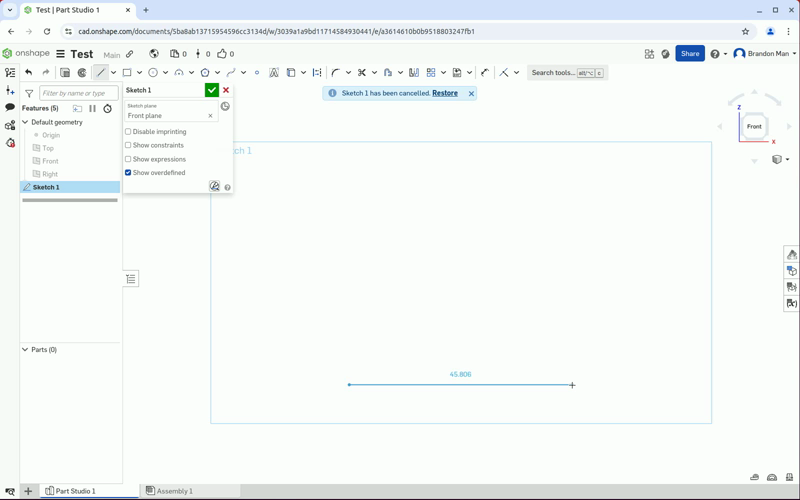
key_up(shift)
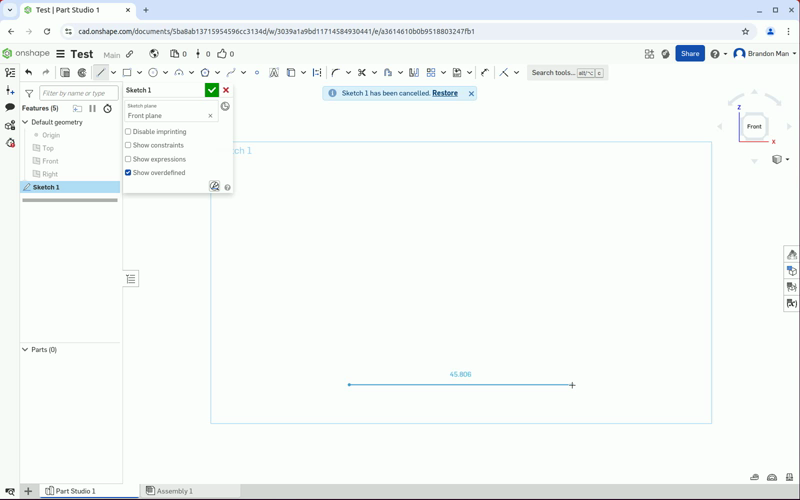
key_down(shift)
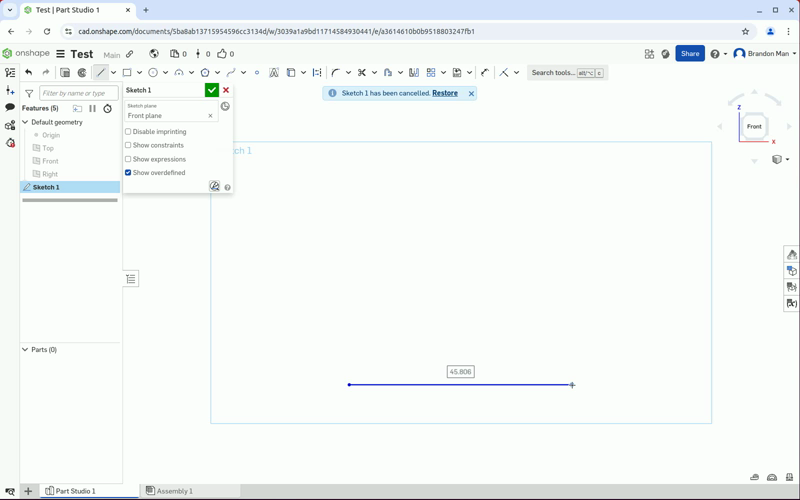
mouse_move(572, 180)
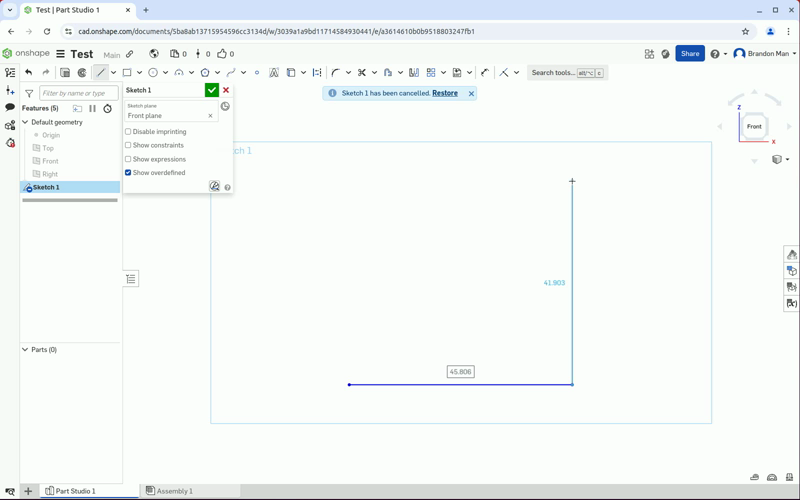
click(572, 180)
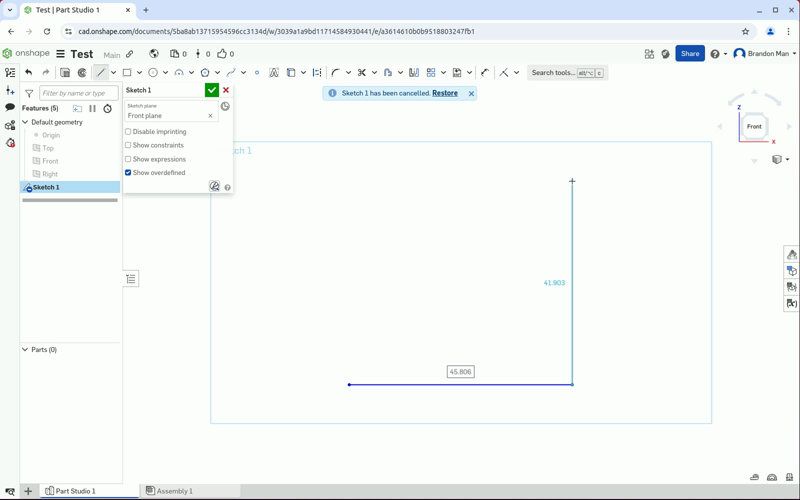
key_up(shift)
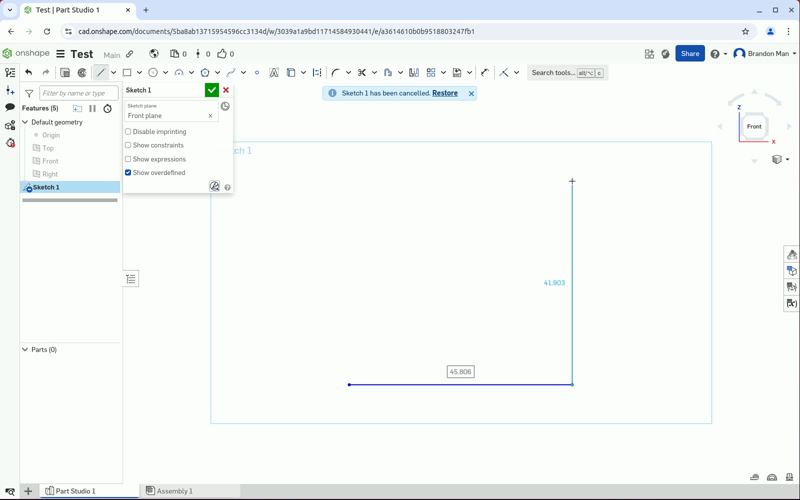
key_down(shift)
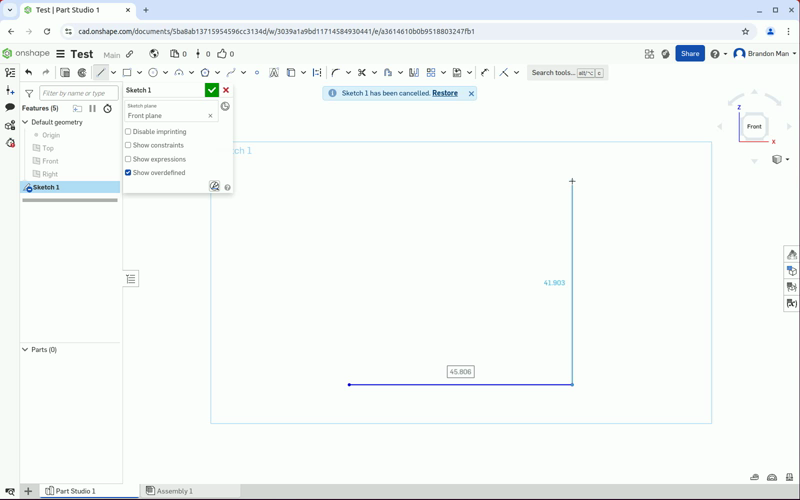
mouse_move(349, 180)
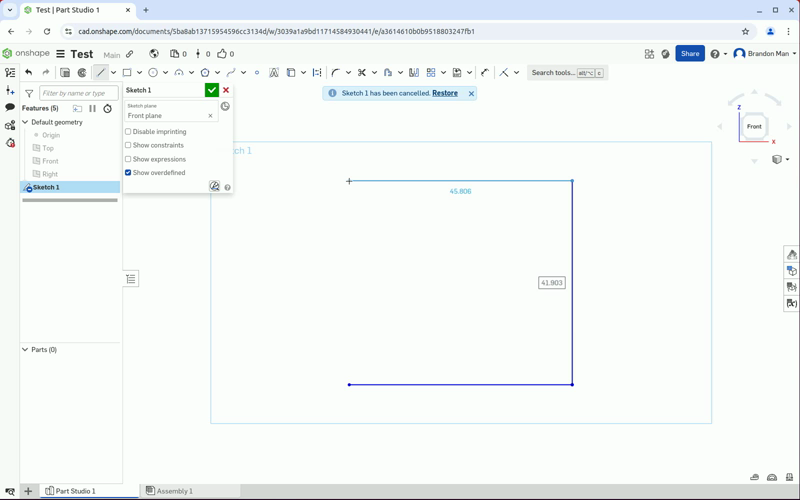
click(349, 180)
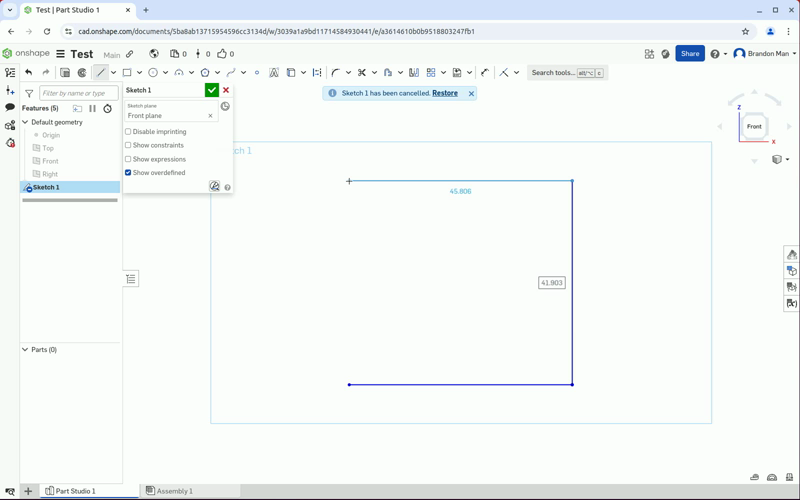
key_up(shift)
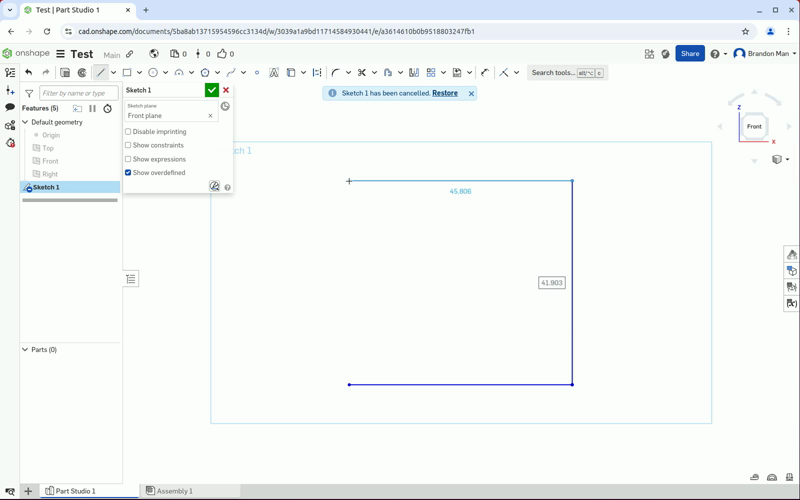
key_down(shift)
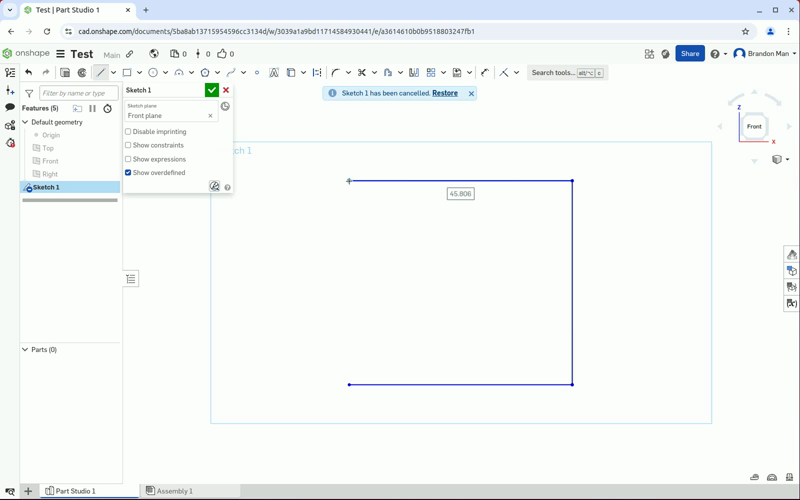
mouse_move(349, 384)
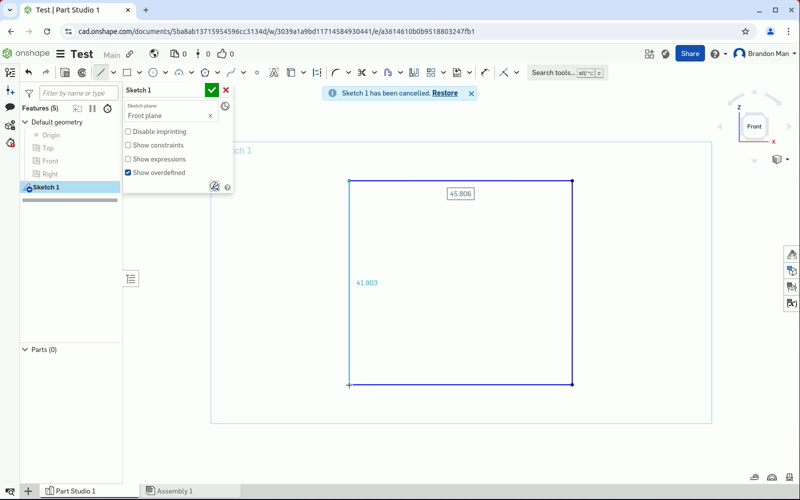
key_up(shift)
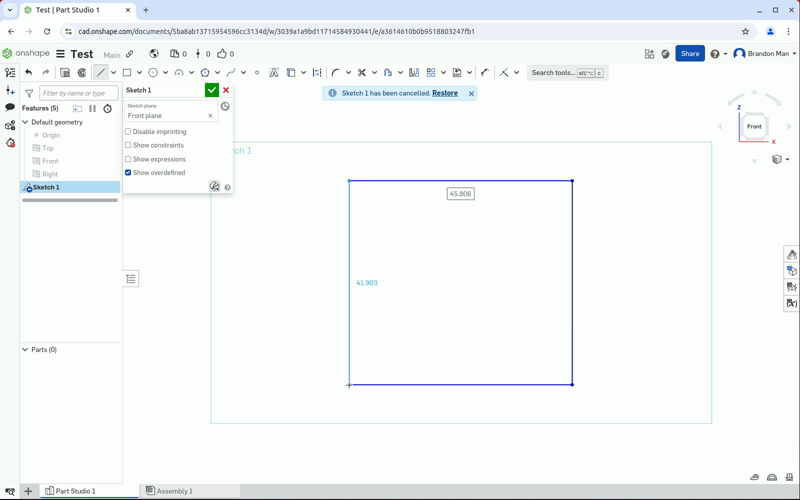
click(349, 384)
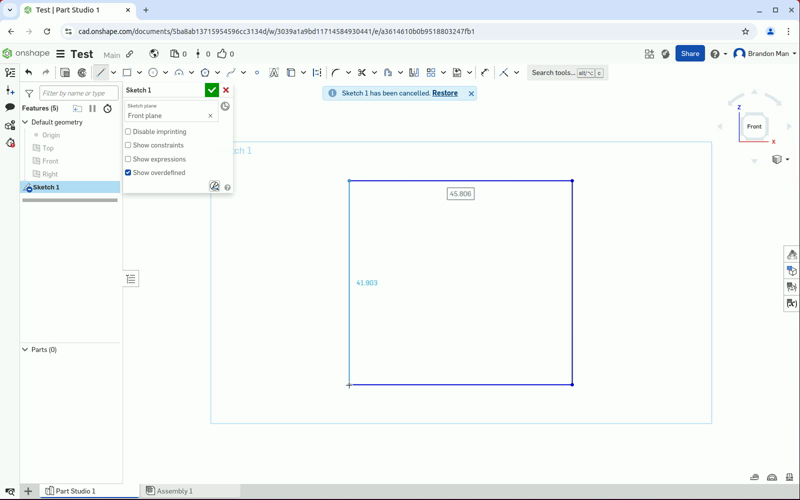
key(esc)
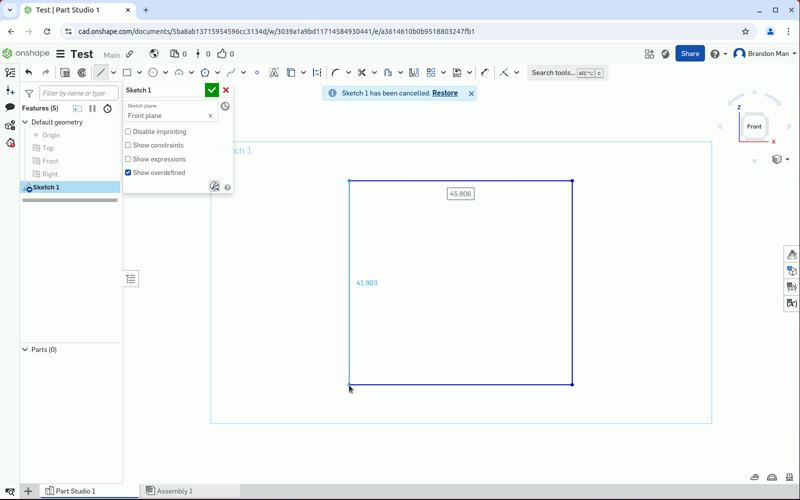
mouse_move(382, 258)
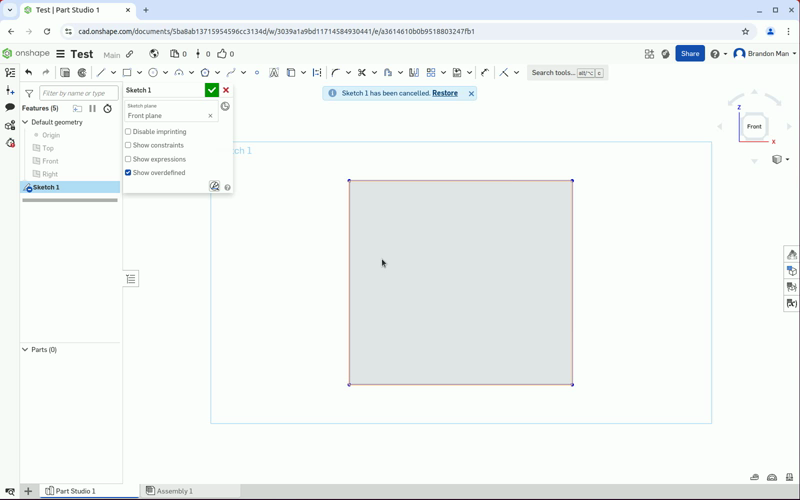
click(382, 258)
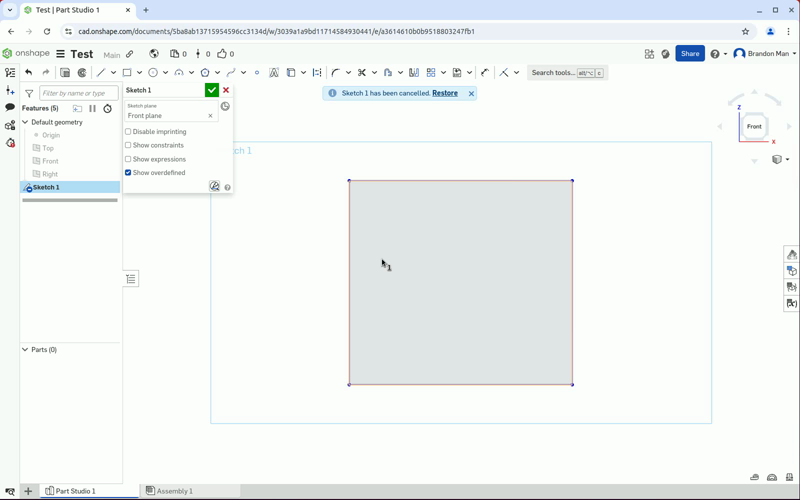
mouse_move(73, 352)
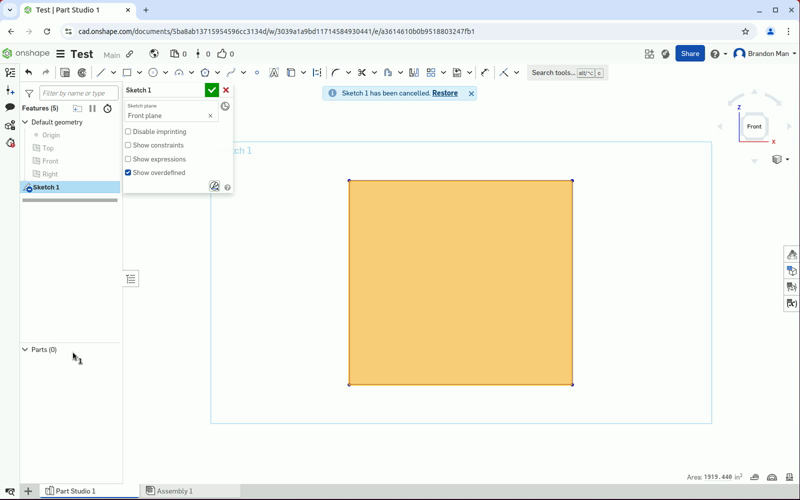
key(shift+y)
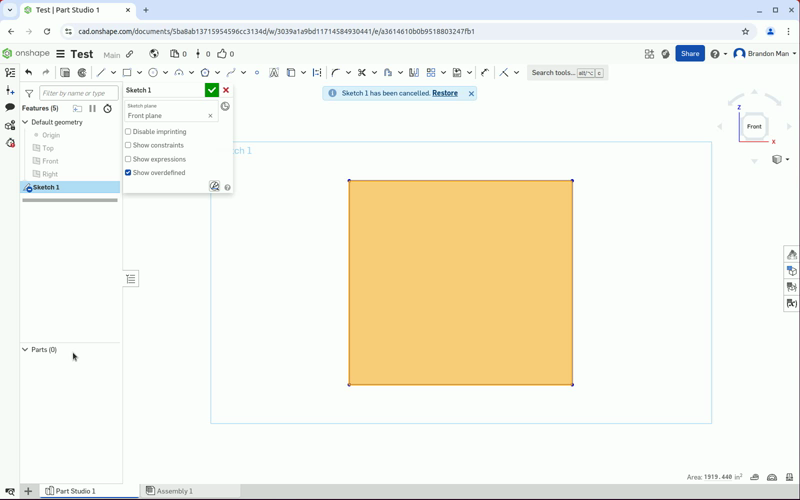
key(shift+e)
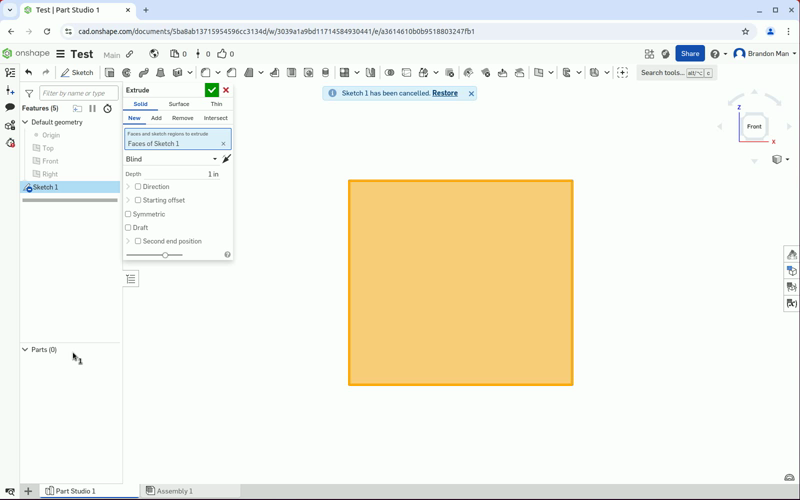
mouse_move(143, 106)
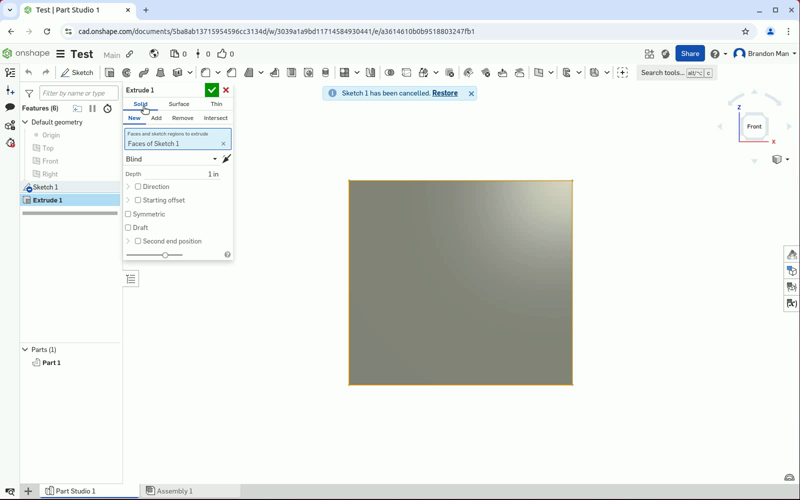
click(143, 106)
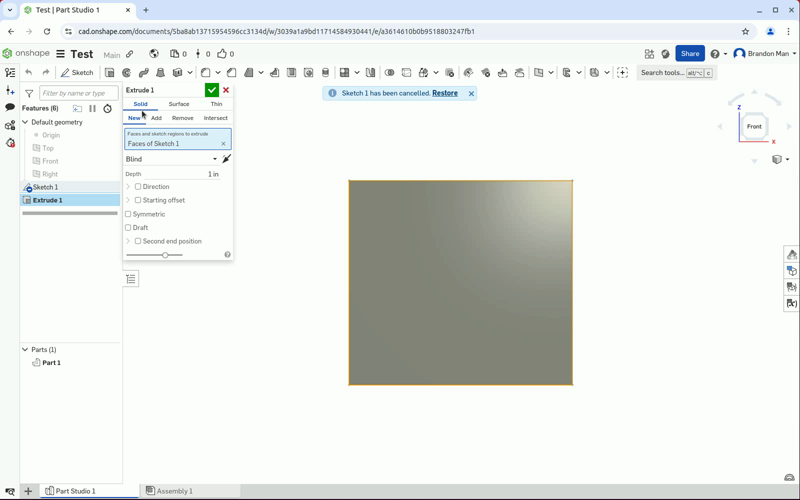
mouse_move(137, 120)
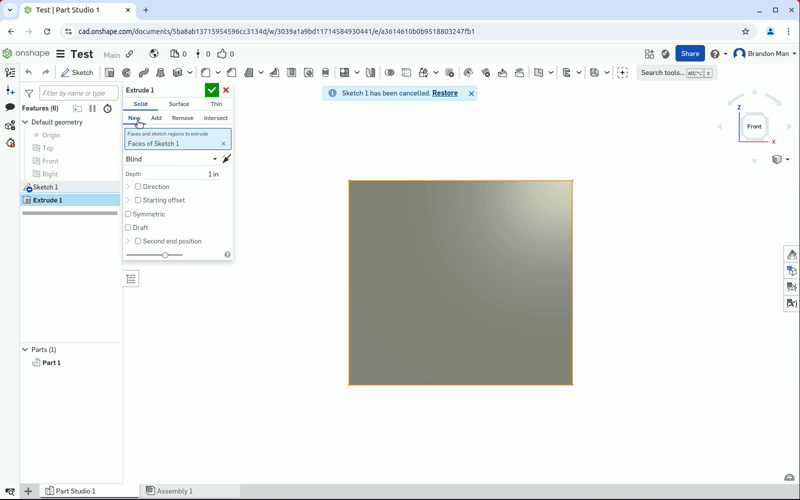
click(137, 120)
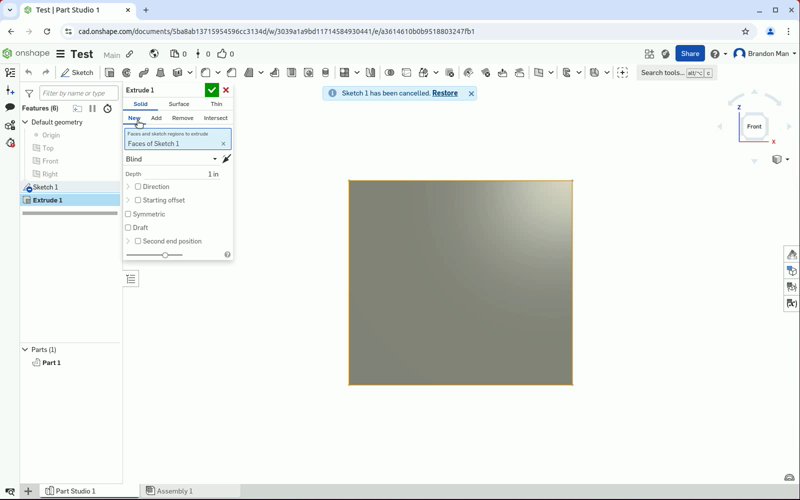
key(tab, 4)
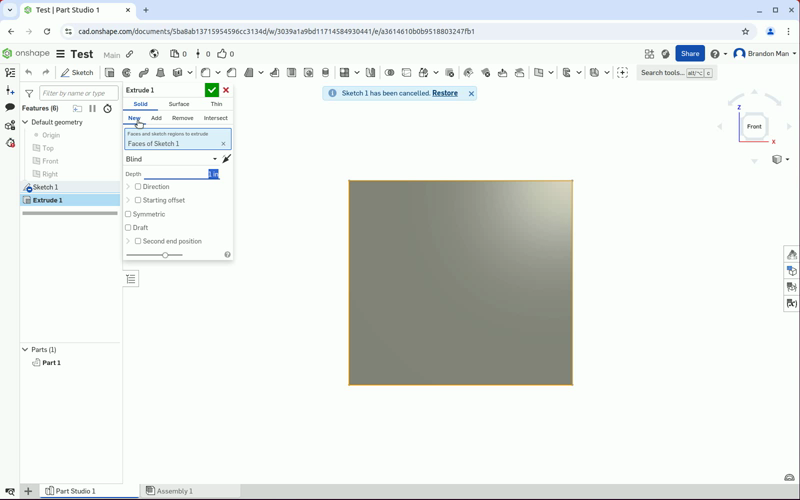
text(23.108)
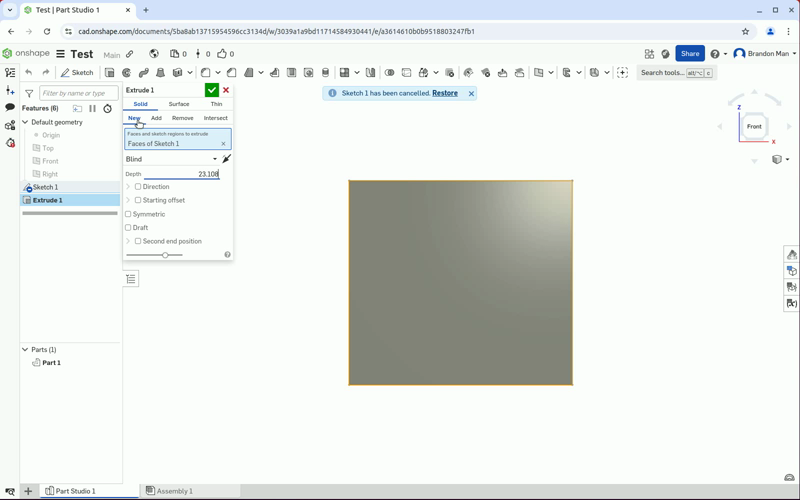
key(enter)
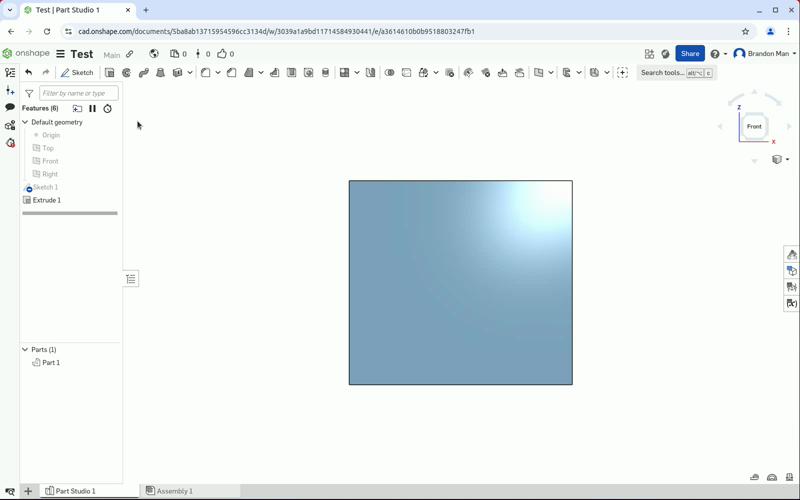
key(shift+h)
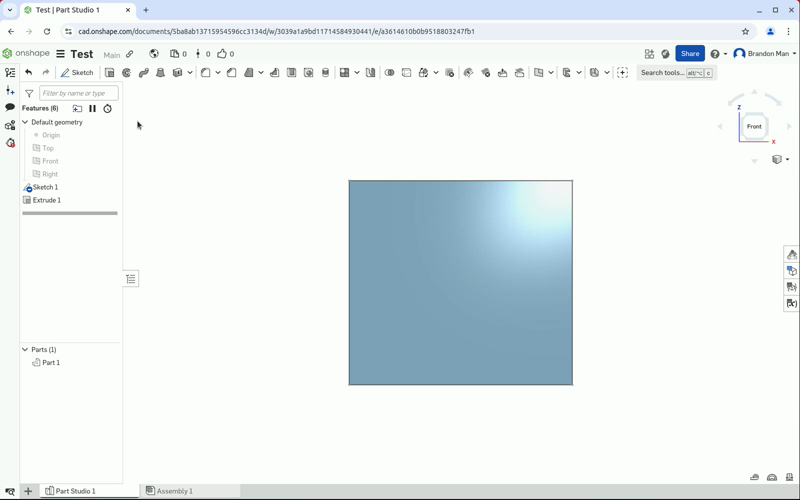
key(shift+h)
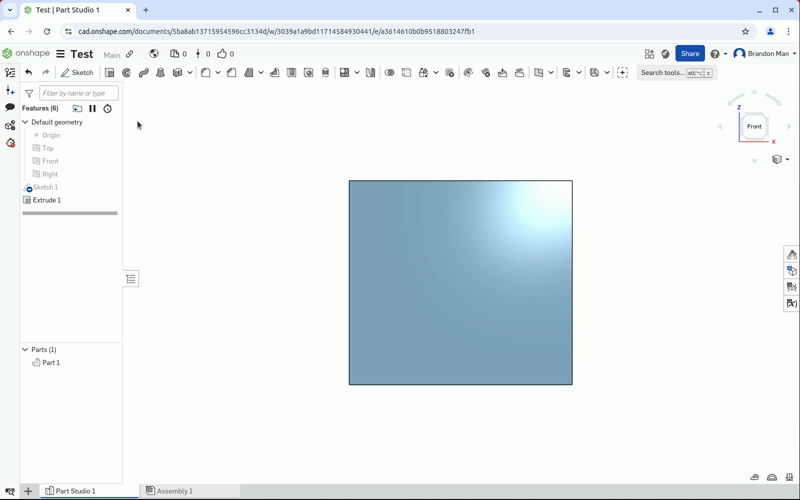
mouse_move(73, 189)
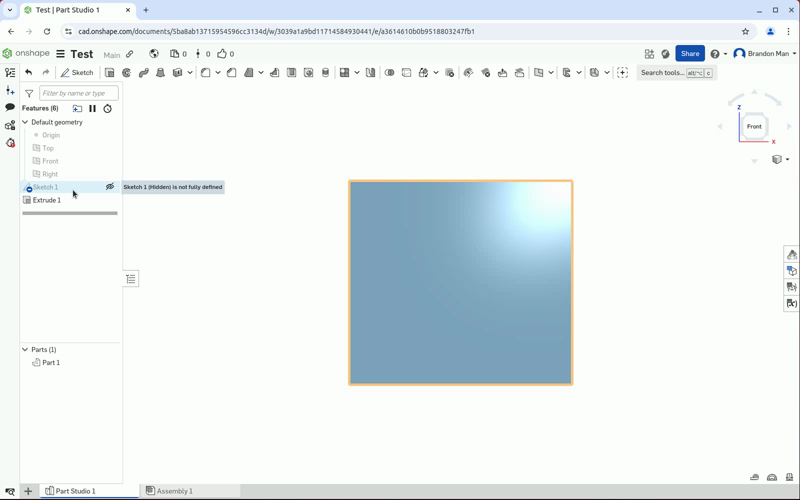
click(73, 189)
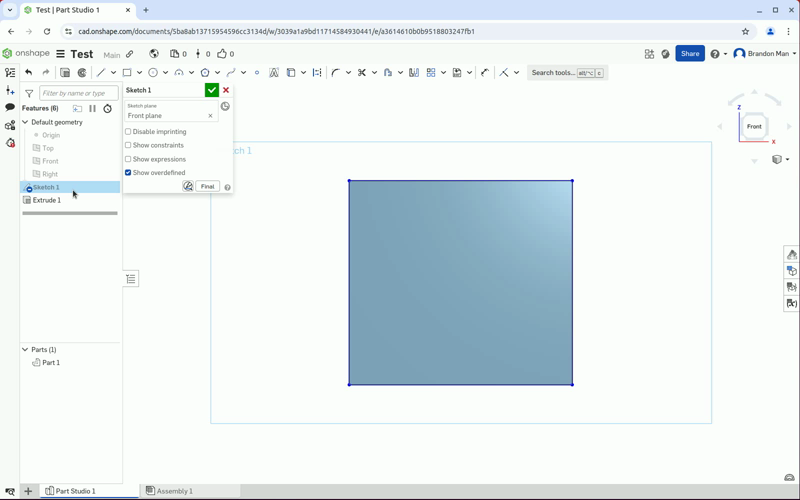
mouse_move(229, 92)
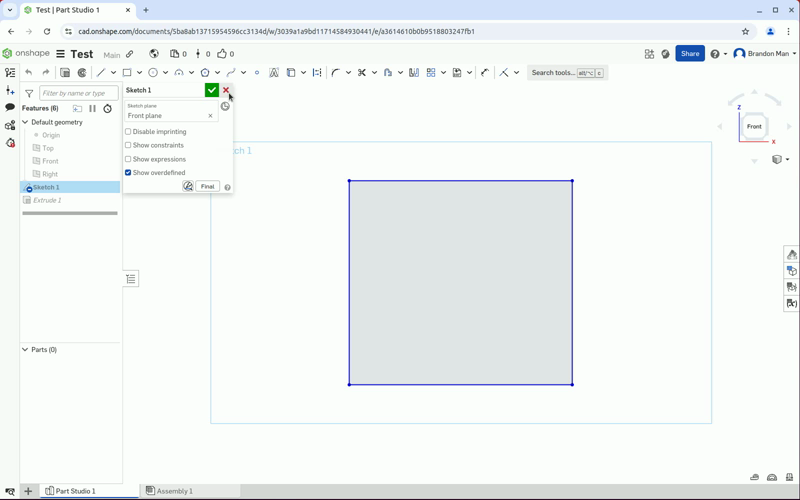
click(229, 92)
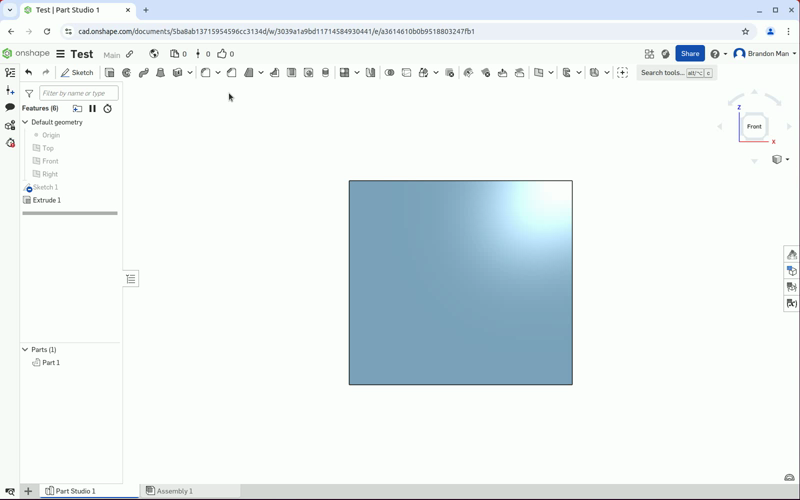
mouse_move(73, 352)
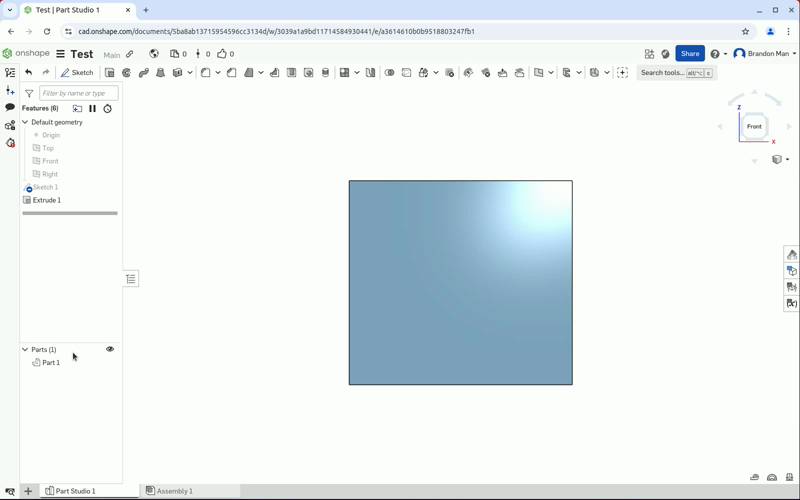
key(y)
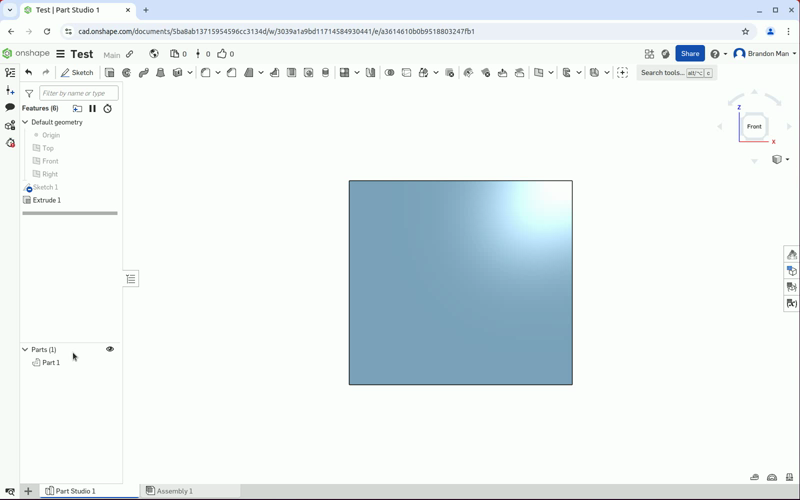
key(shift+p)
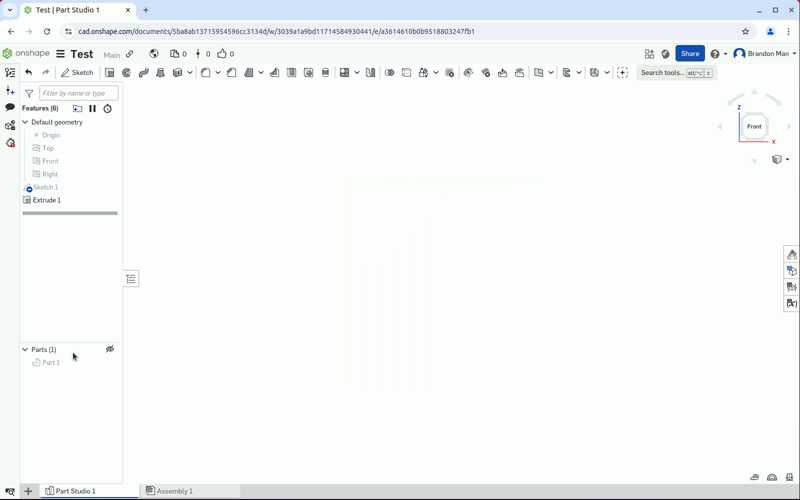
key(space)
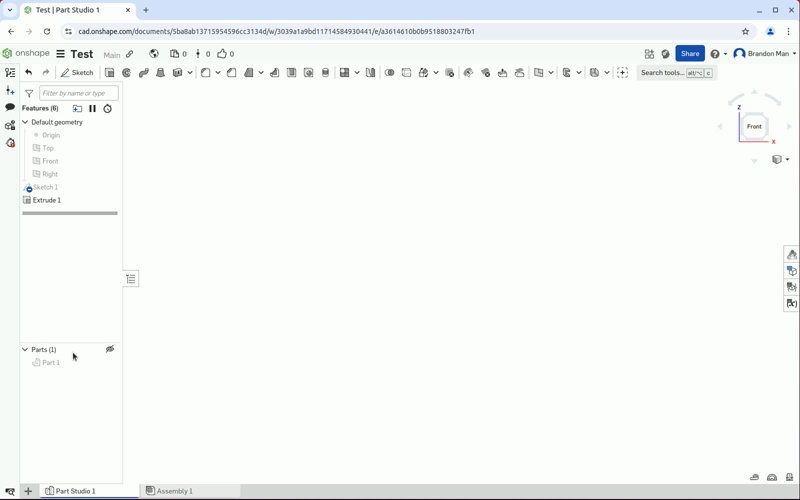
key_down(shift)
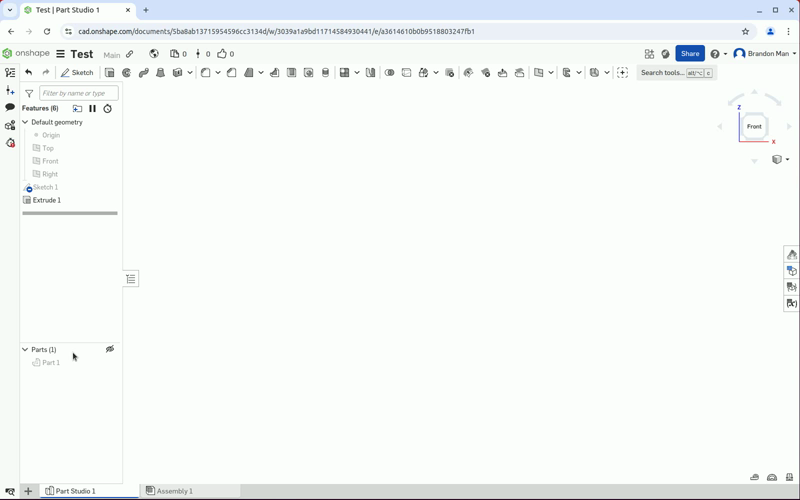
key(down)
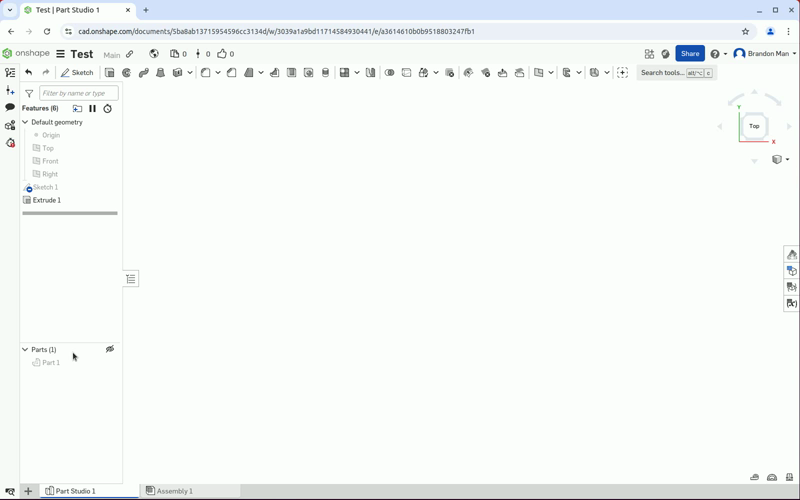
key_up(shift)
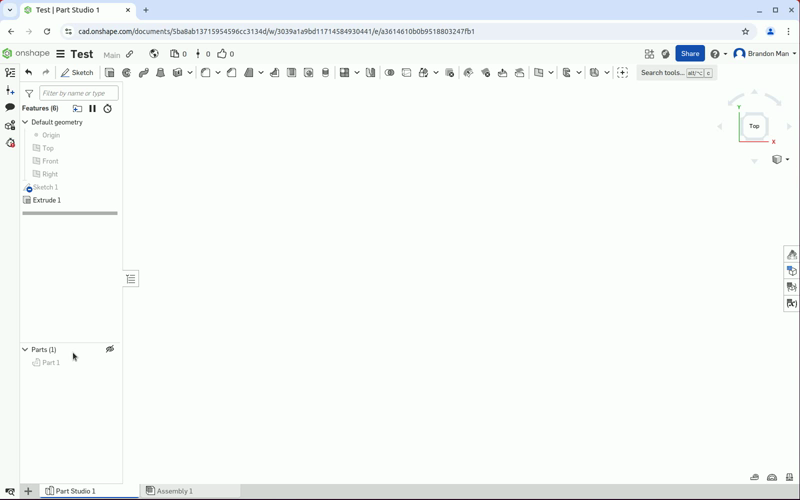
mouse_move(73, 352)
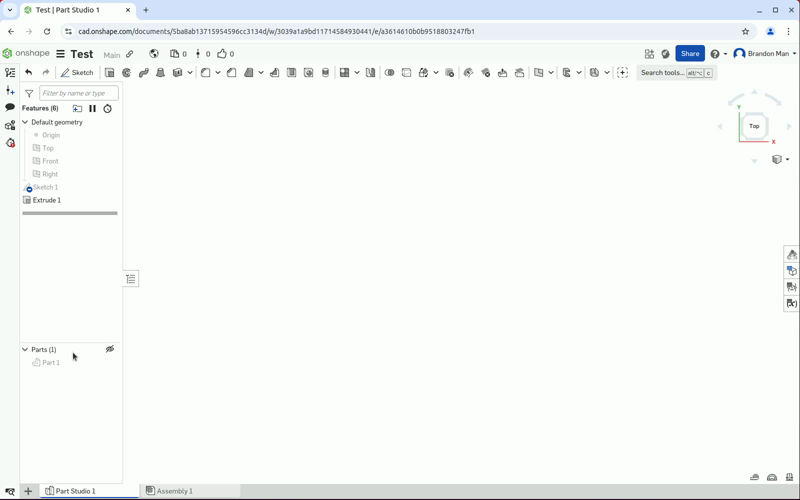
key(shift+y)
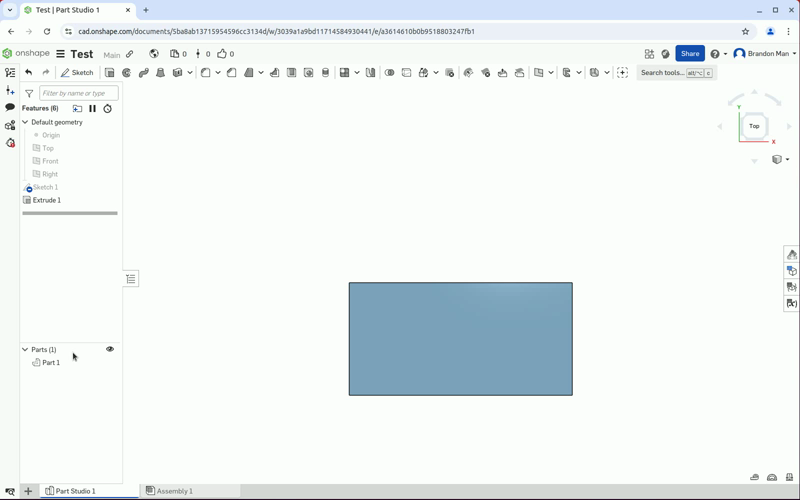
mouse_move(541, 75)
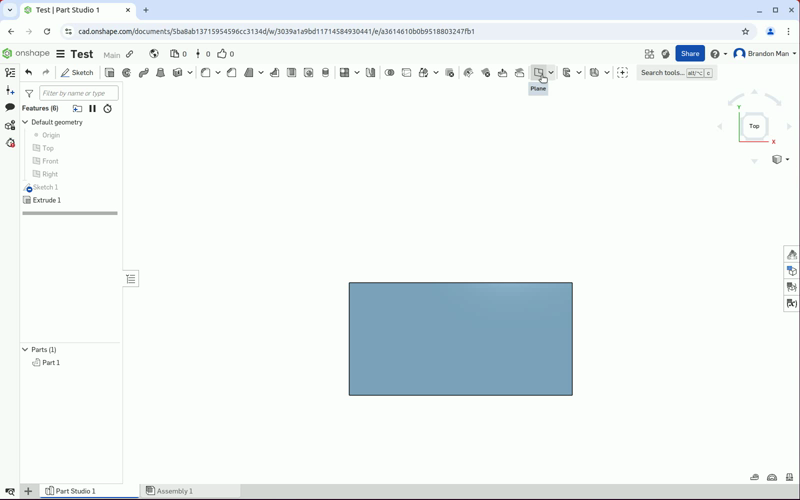
click(541, 75)
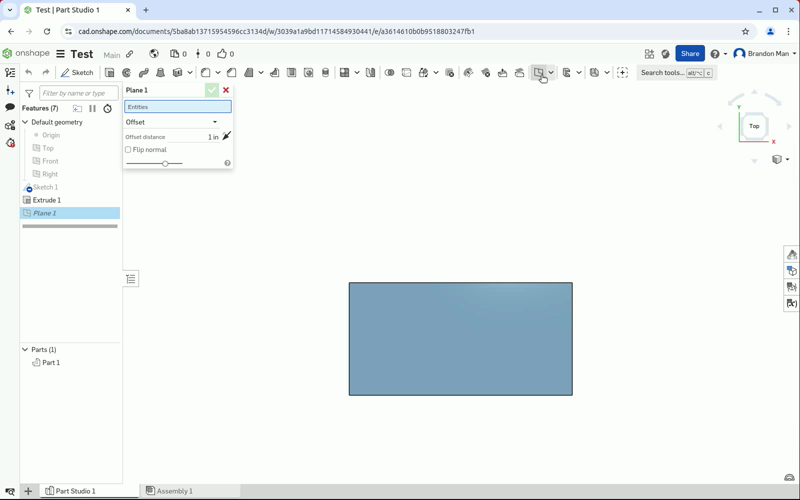
mouse_move(73, 150)
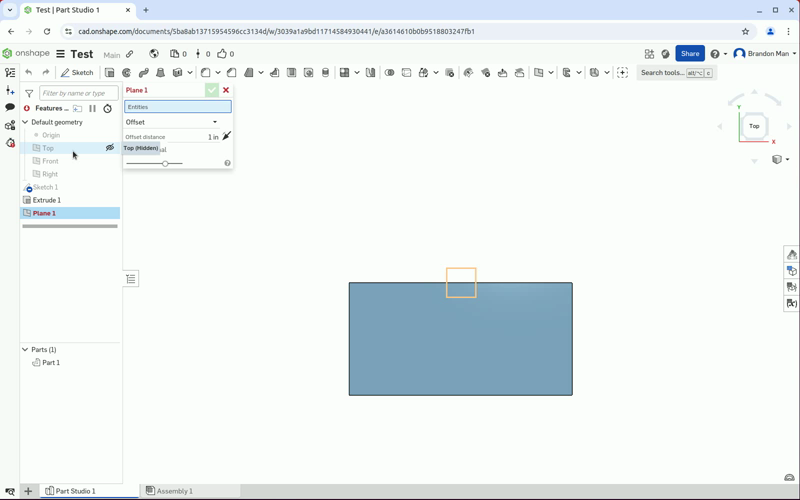
click(73, 150)
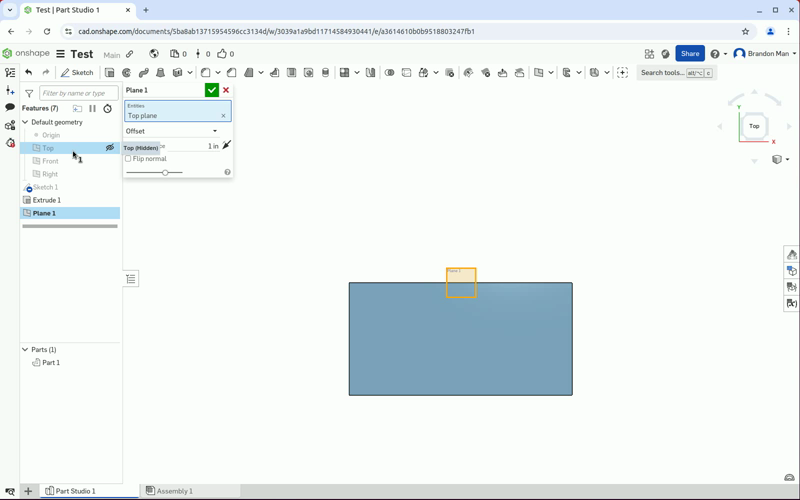
key(tab, 2)
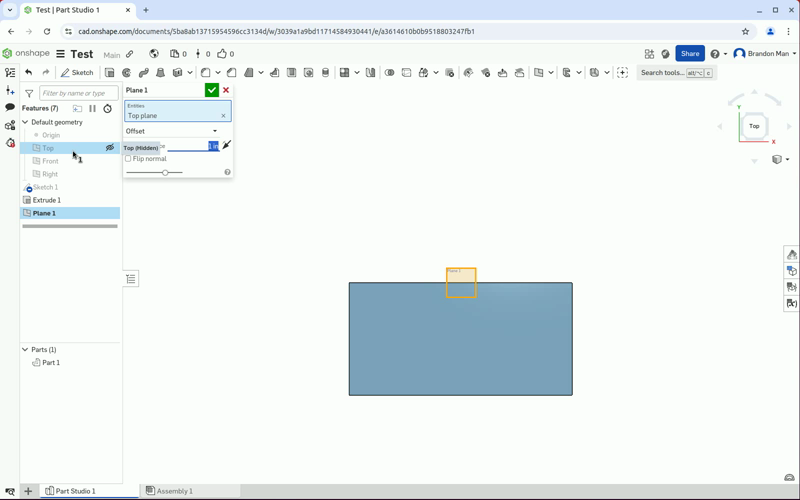
text(20.951)
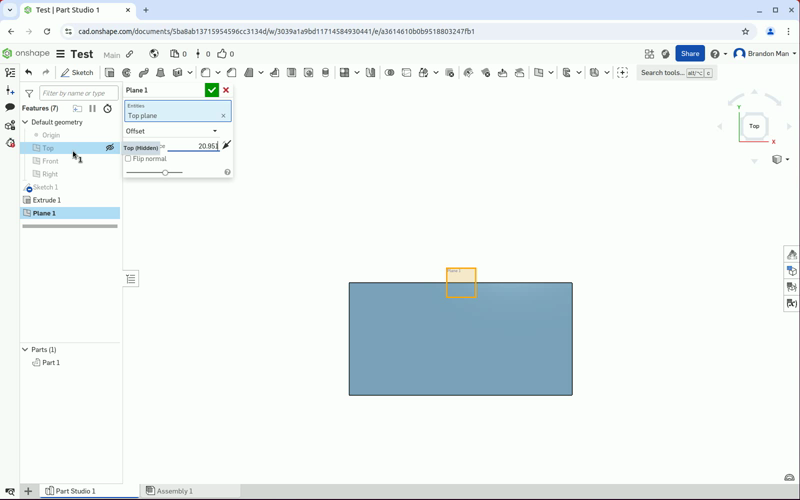
key(enter, 2)
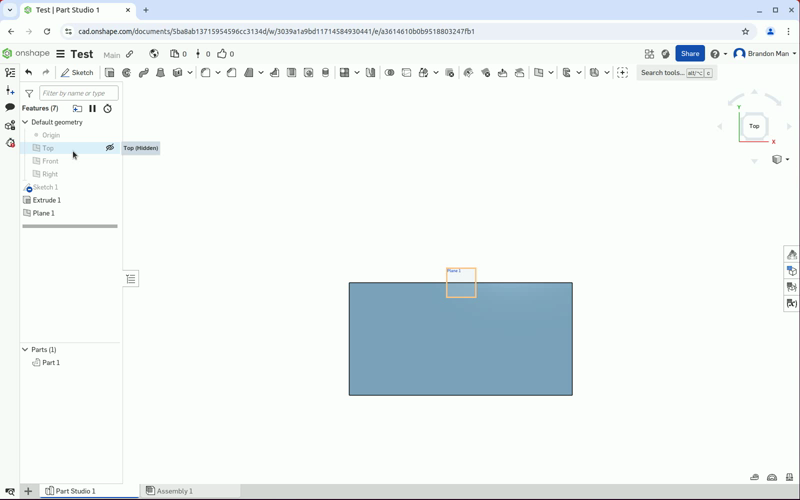
key(shift+s)
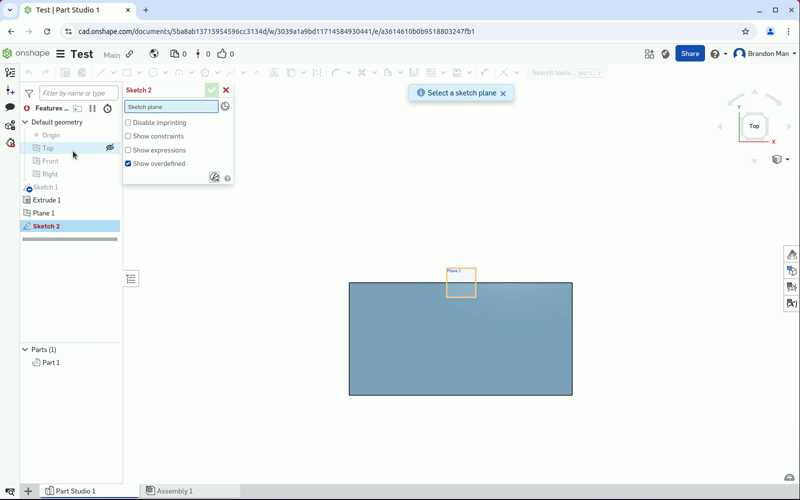
mouse_move(73, 215)
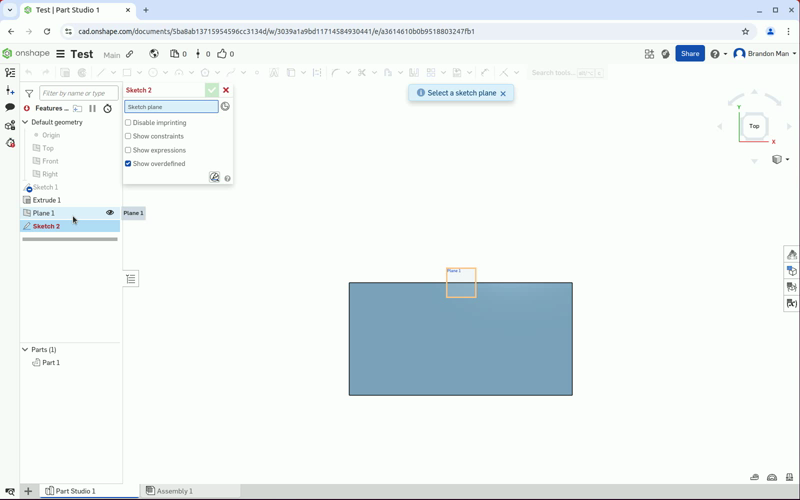
click(73, 215)
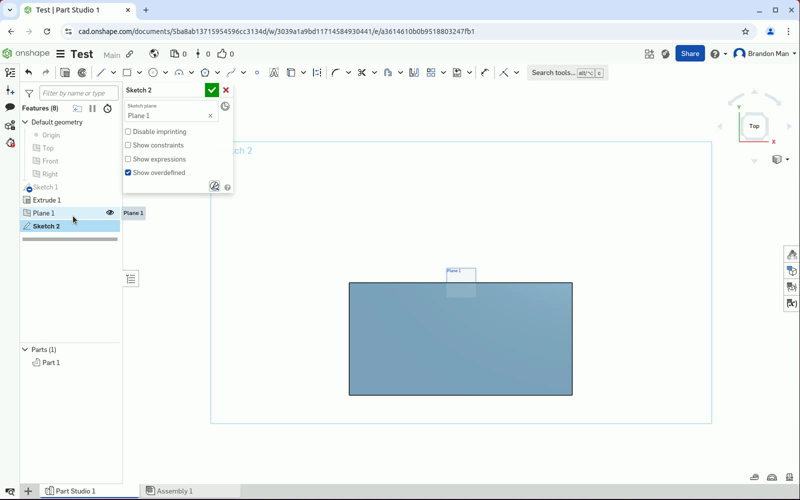
mouse_move(73, 352)
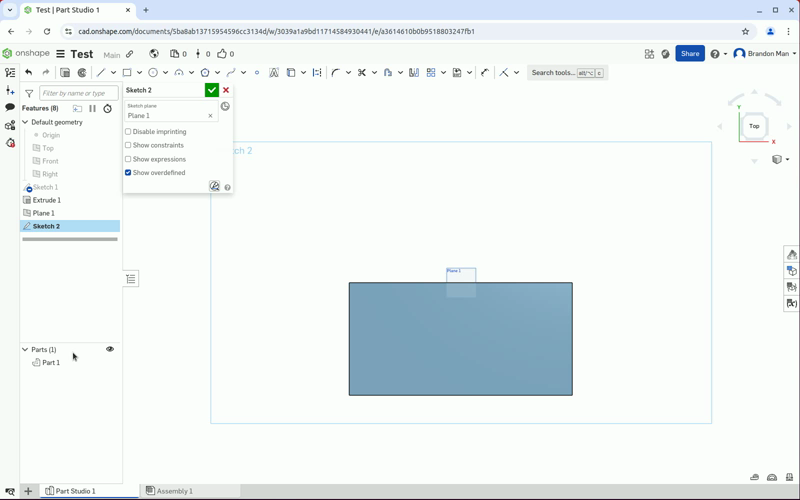
key(y)
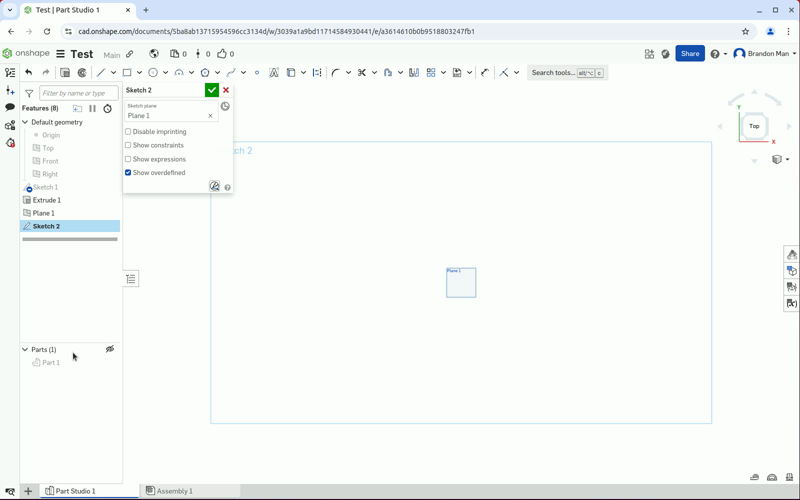
key(l)
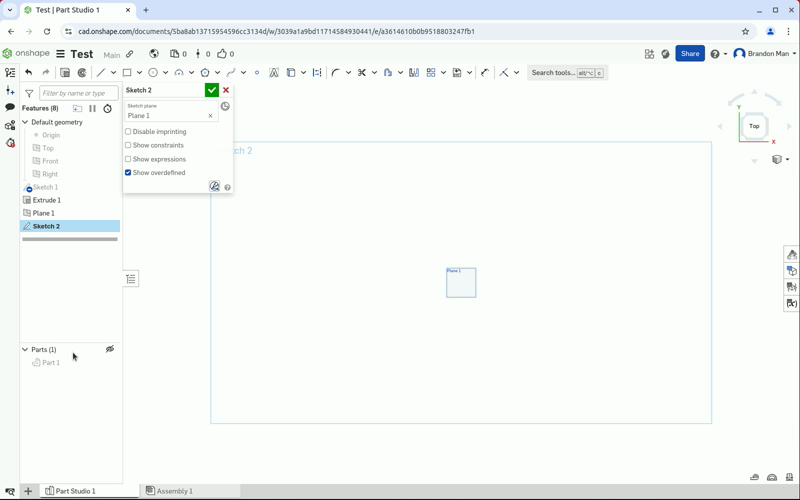
key_down(shift)
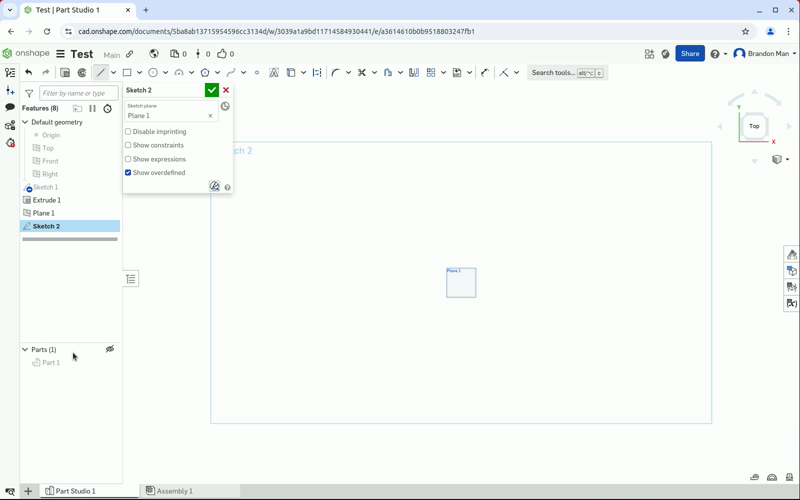
mouse_move(363, 325)
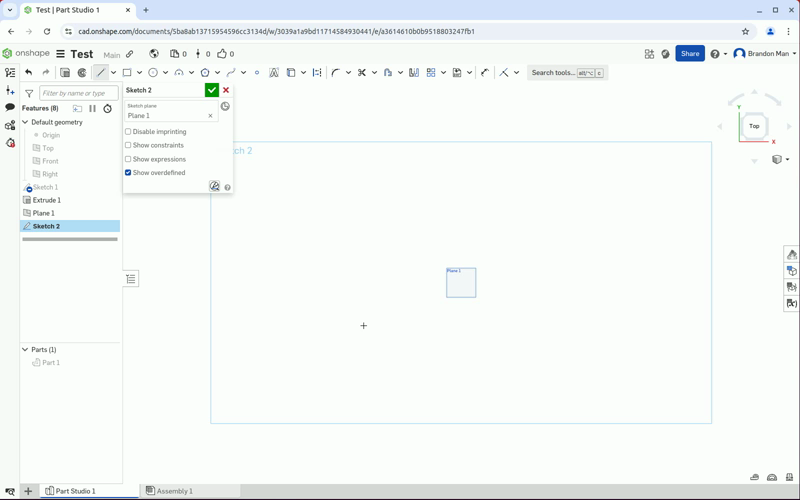
click(363, 325)
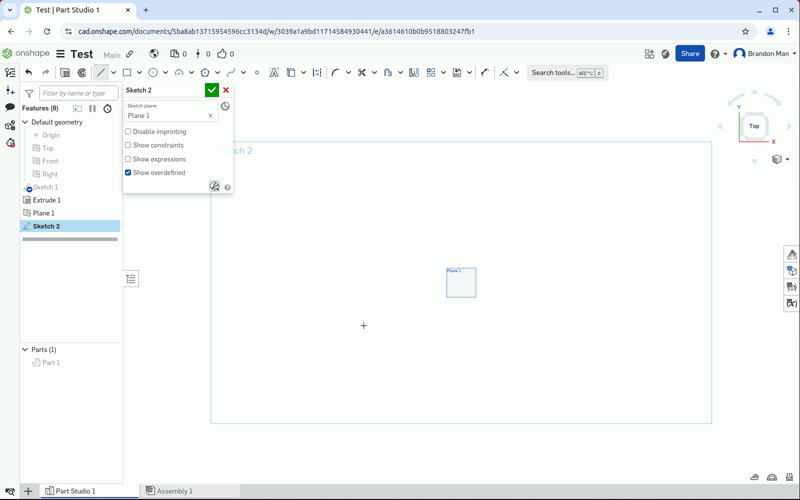
key_up(shift)
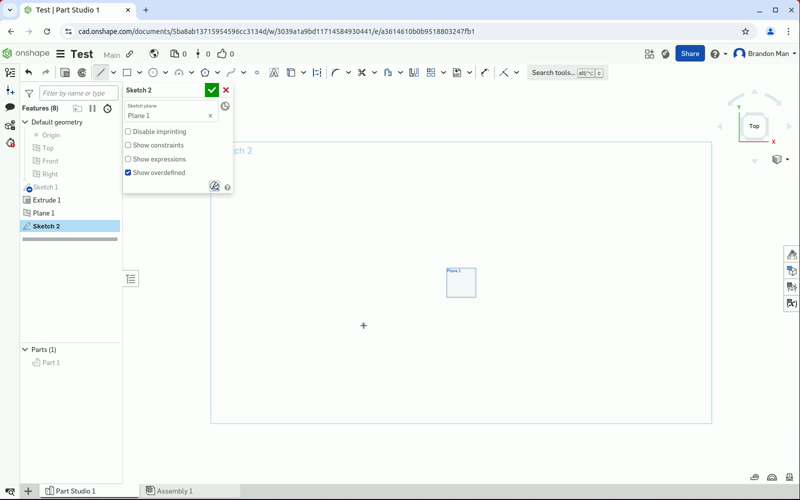
key_down(shift)
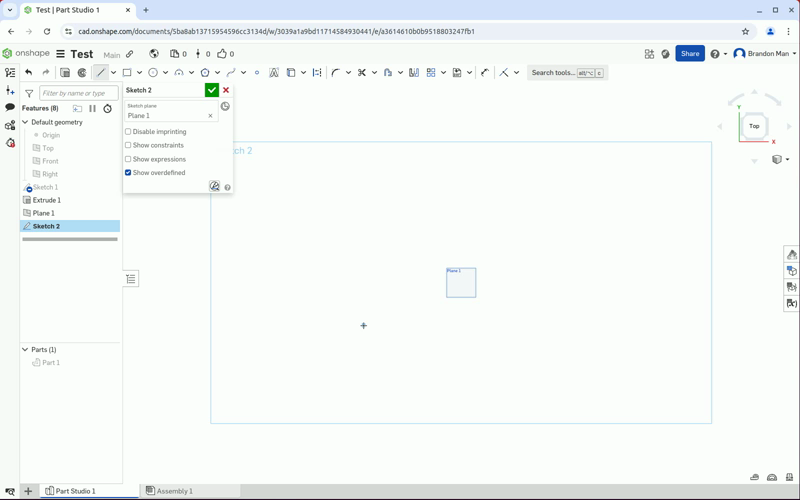
mouse_move(558, 325)
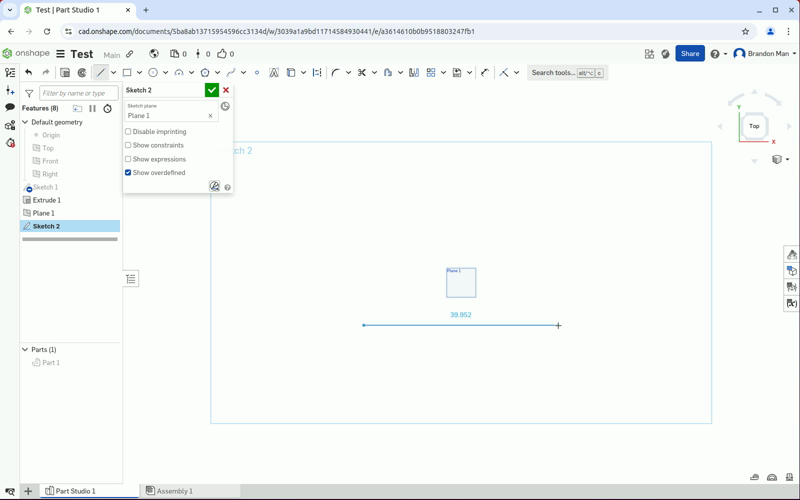
click(558, 325)
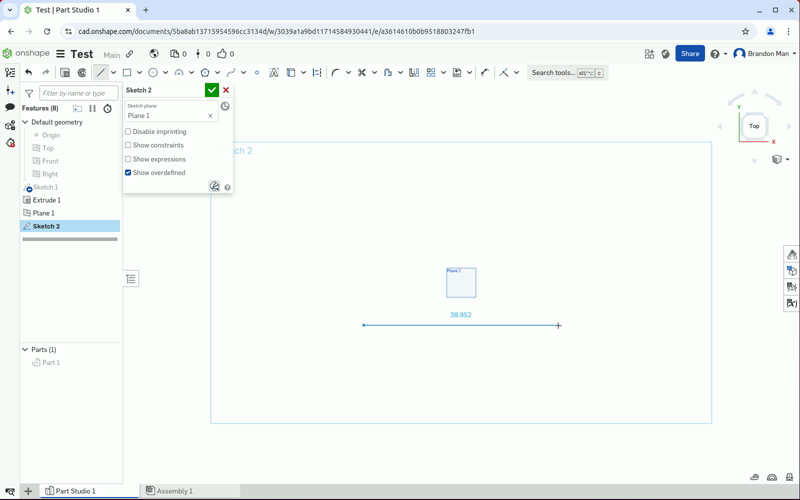
key_up(shift)
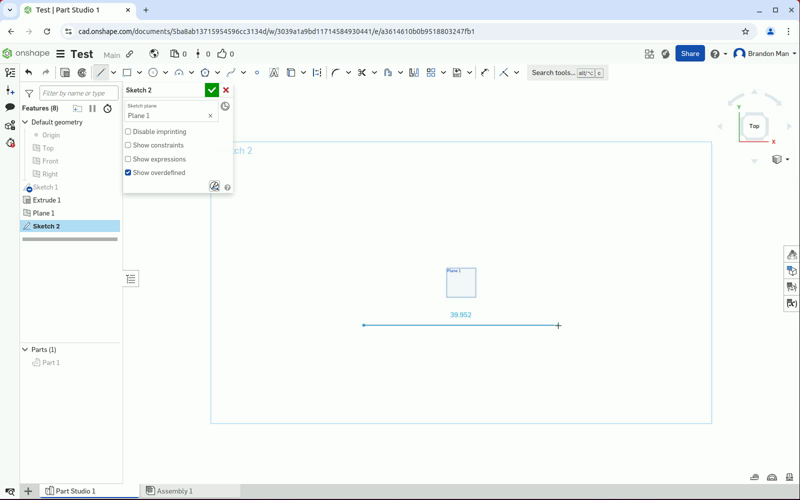
key_down(shift)
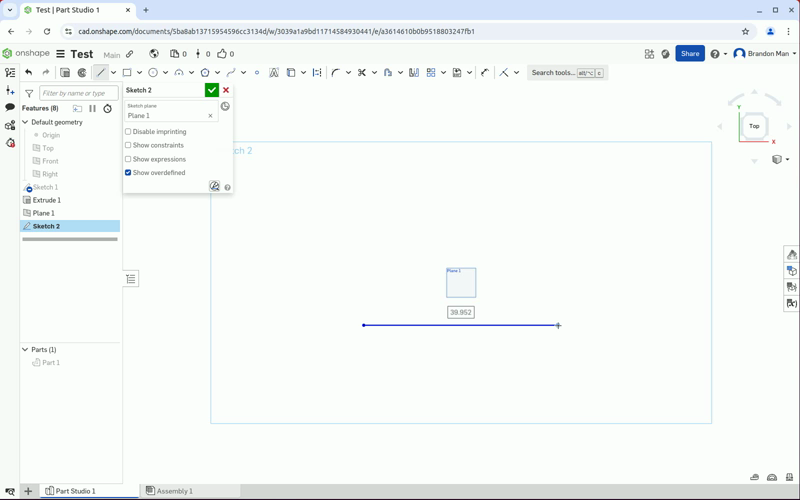
mouse_move(588, 325)
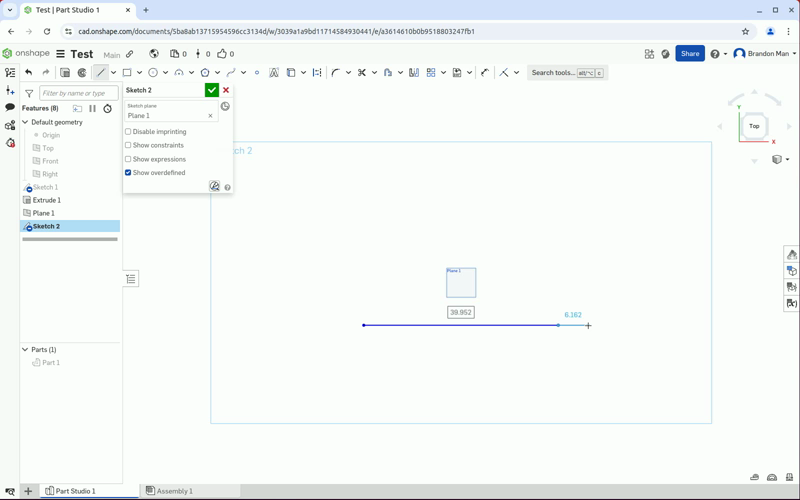
mouse_move(558, 296)
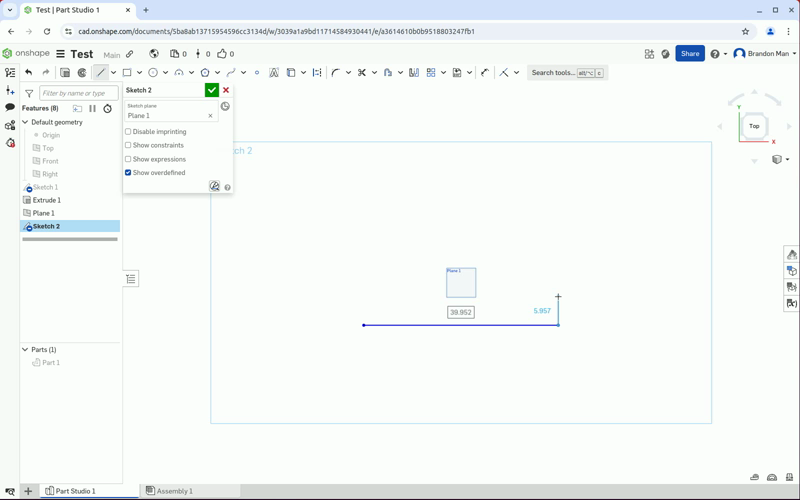
click(558, 296)
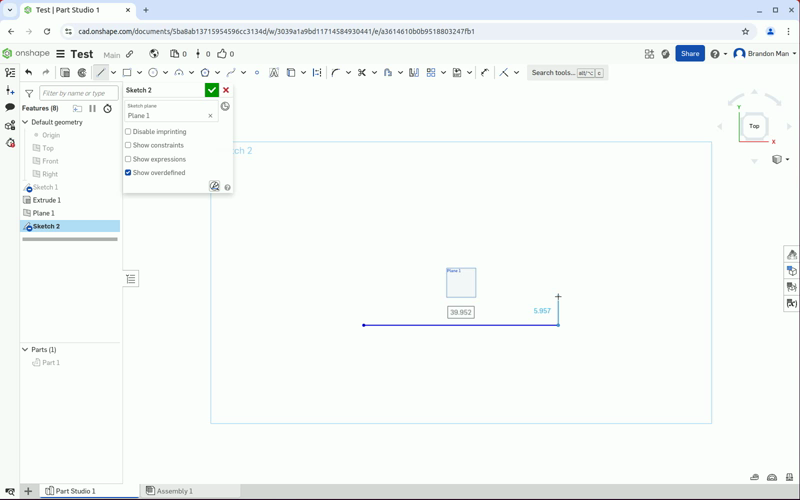
key_up(shift)
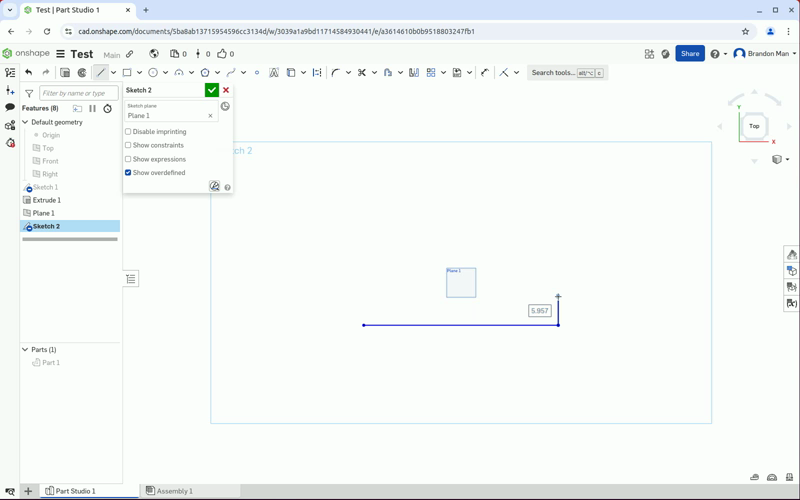
key_down(shift)
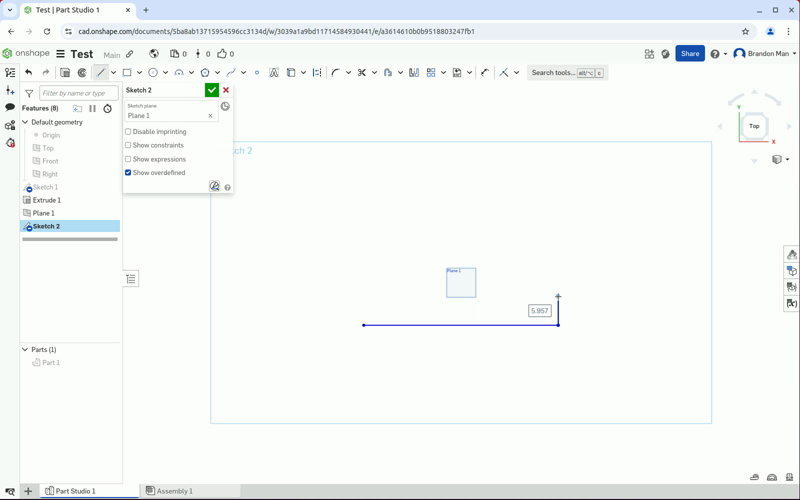
mouse_move(363, 296)
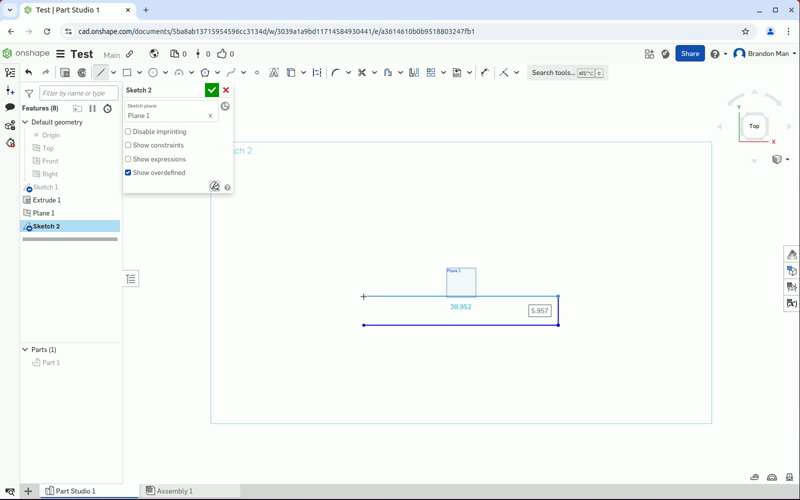
click(363, 296)
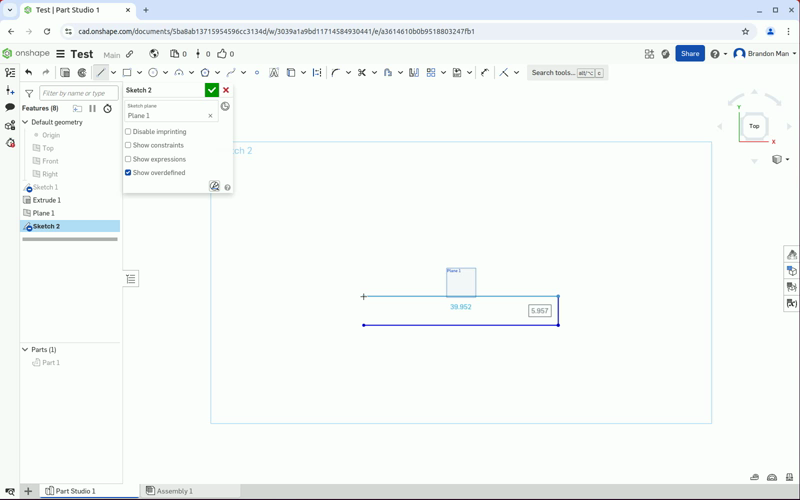
key_up(shift)
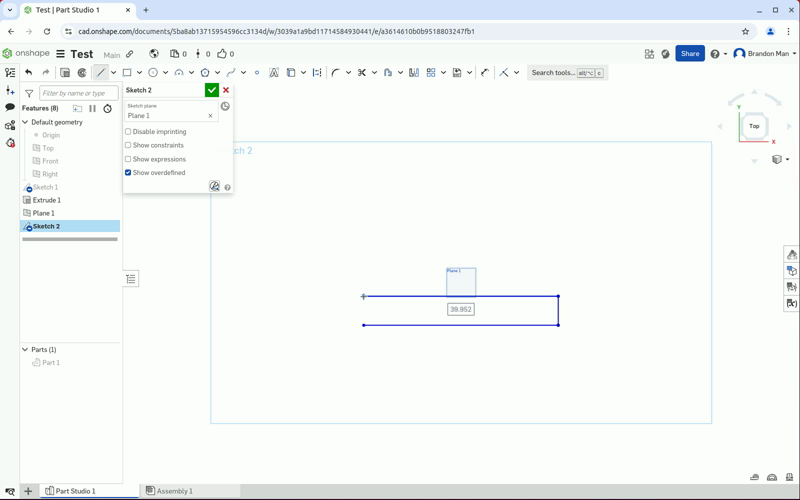
mouse_move(393, 296)
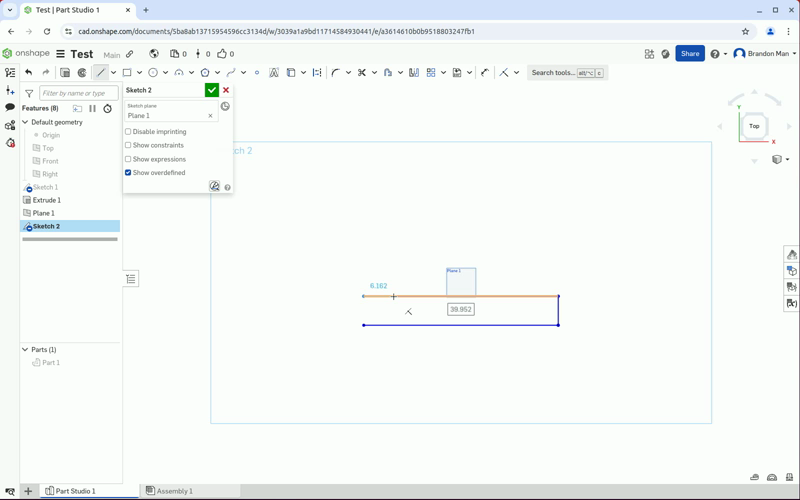
key_down(shift)
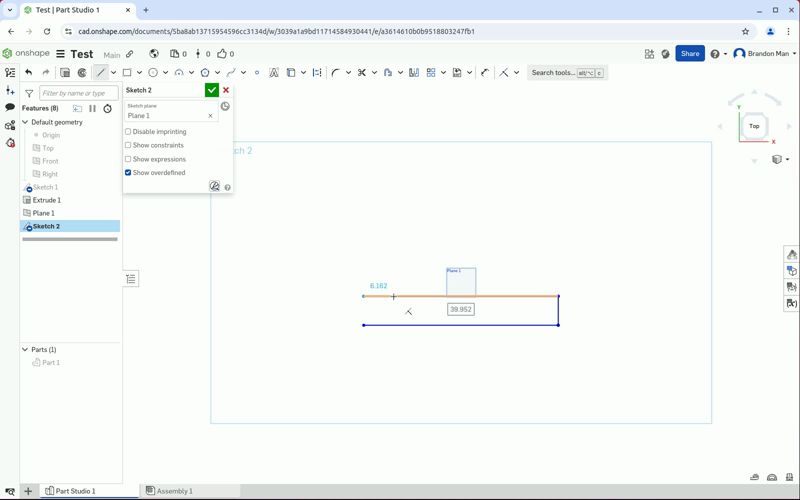
mouse_move(363, 325)
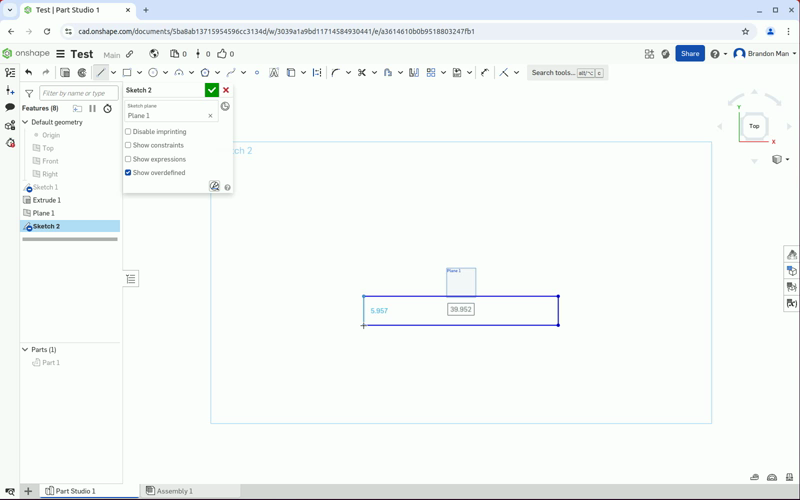
key_up(shift)
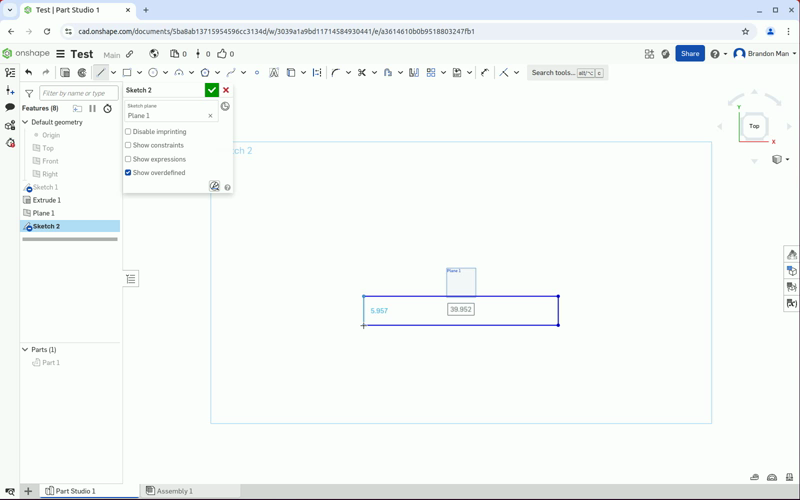
click(363, 325)
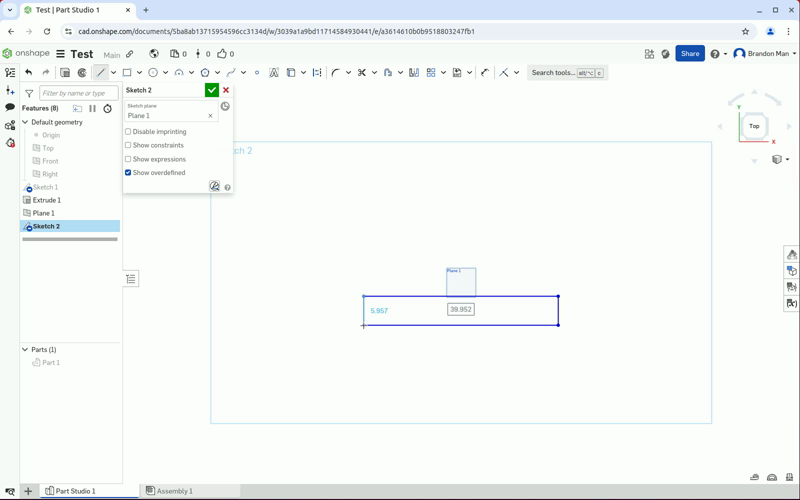
key(esc)
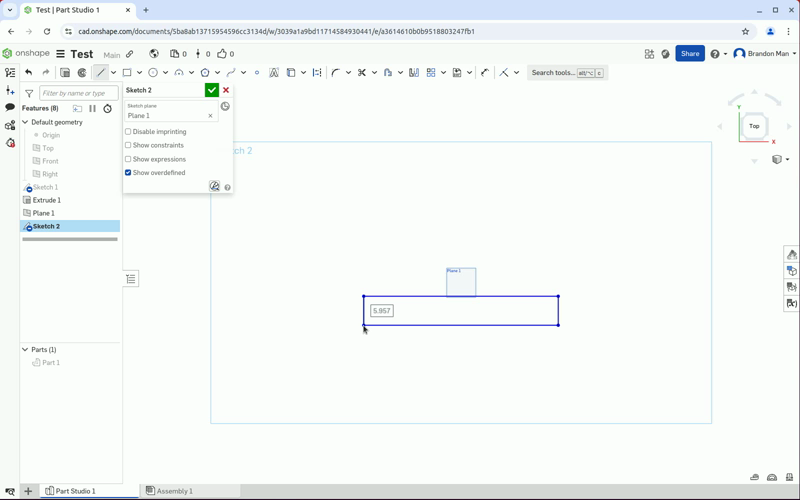
mouse_move(482, 309)
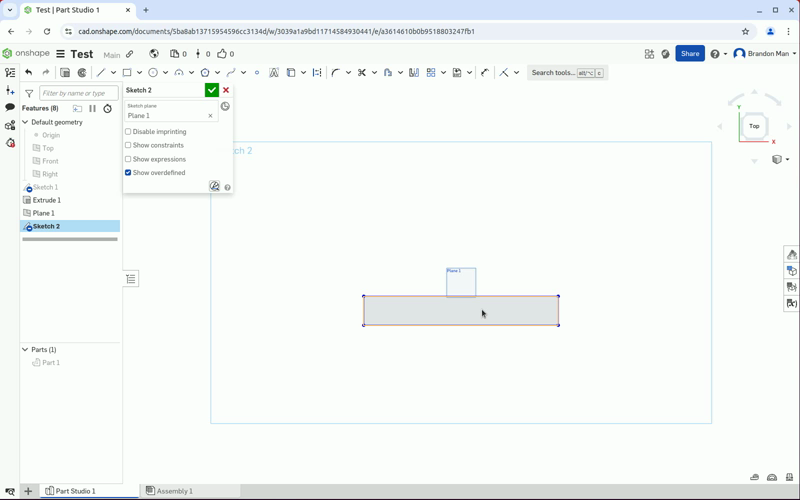
click(482, 309)
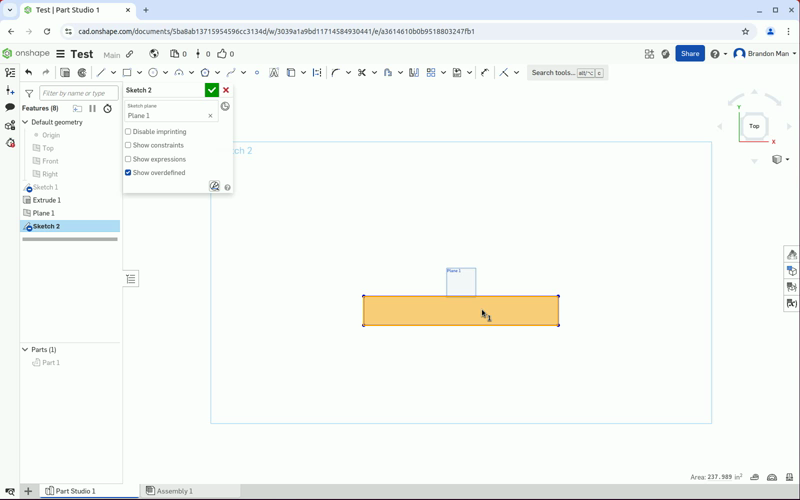
mouse_move(73, 352)
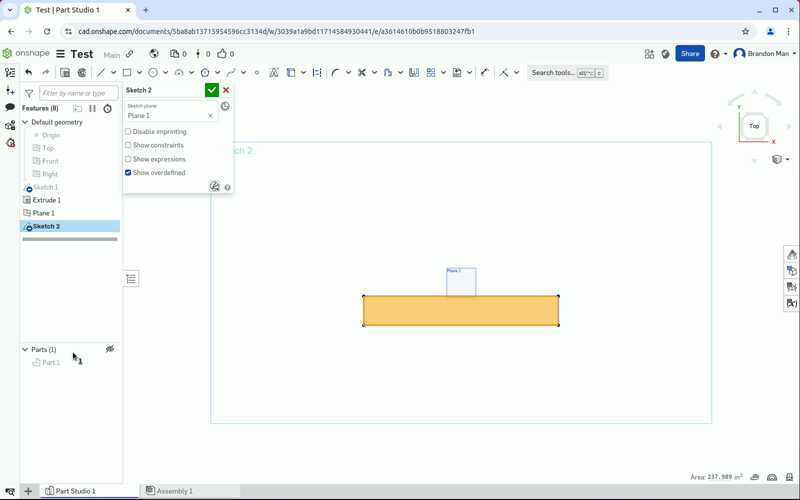
key(shift+y)
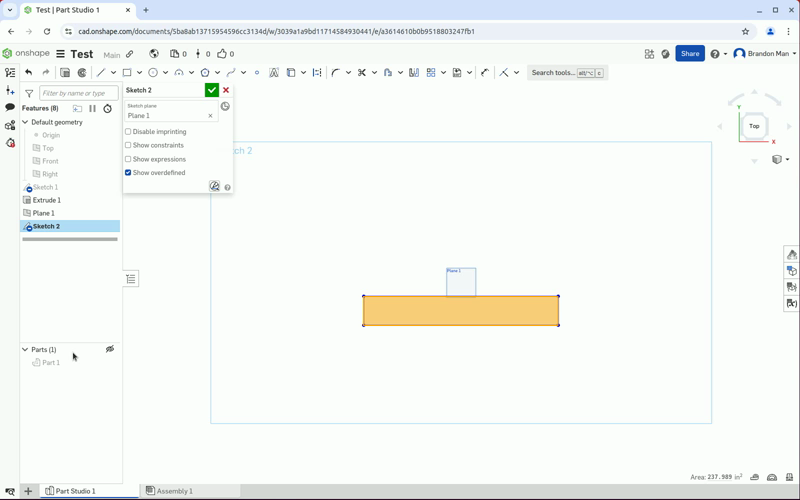
key(shift+e)
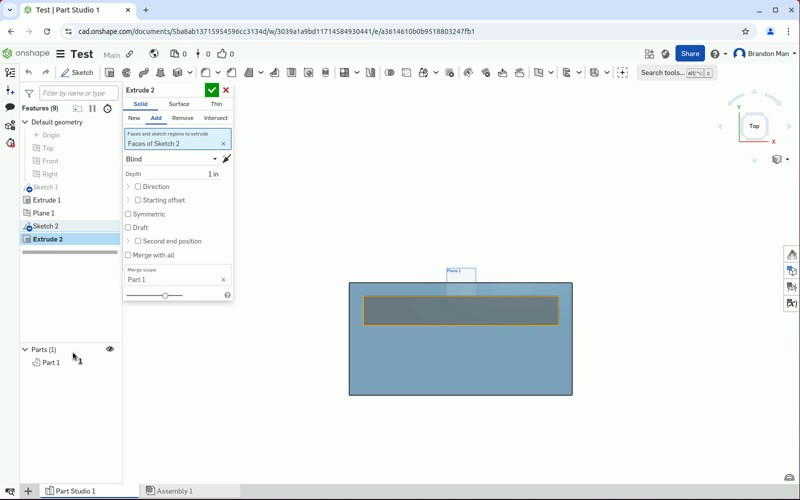
mouse_move(143, 106)
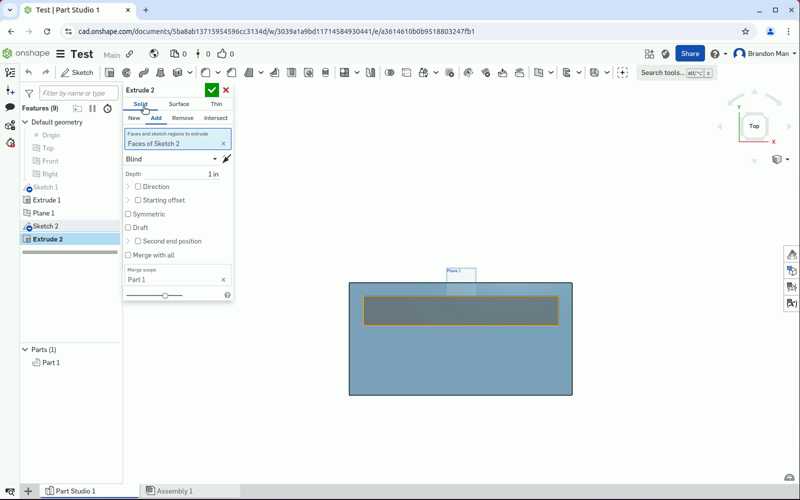
click(143, 106)
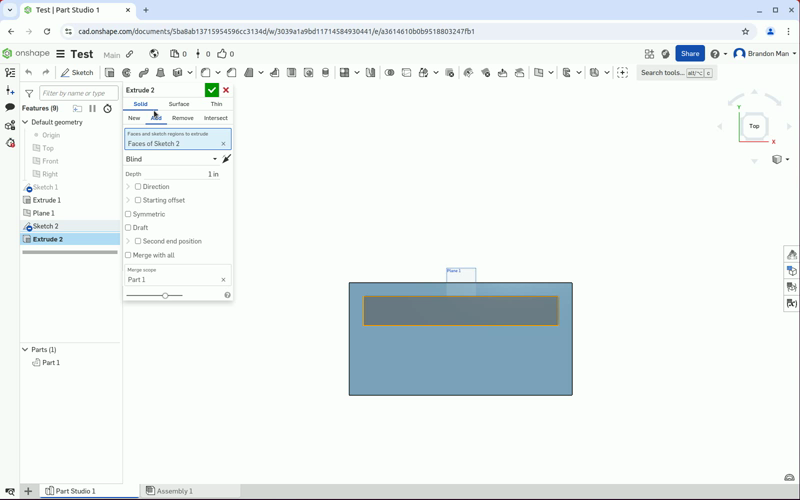
mouse_move(186, 120)
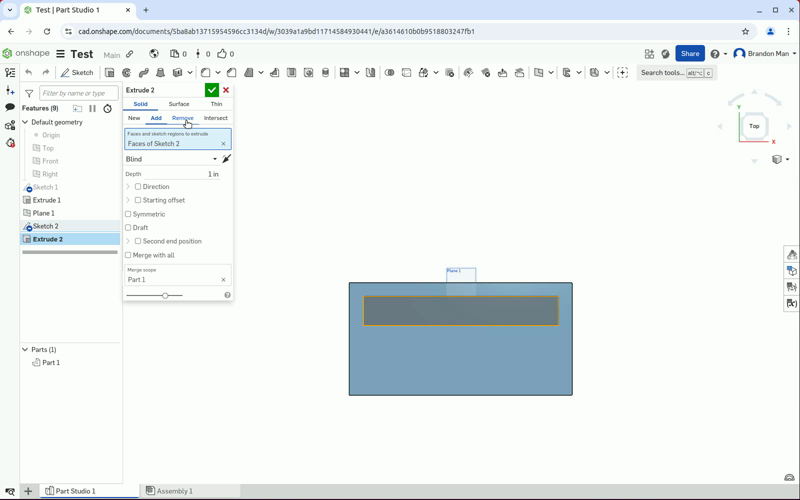
click(186, 120)
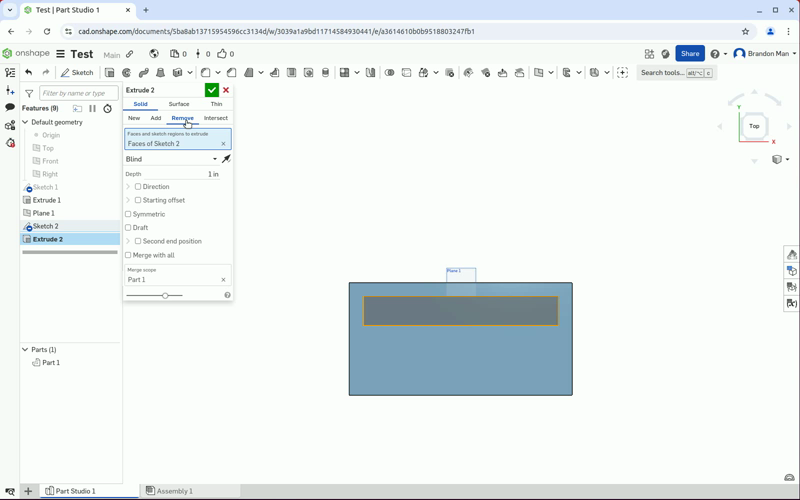
key(tab, 4)
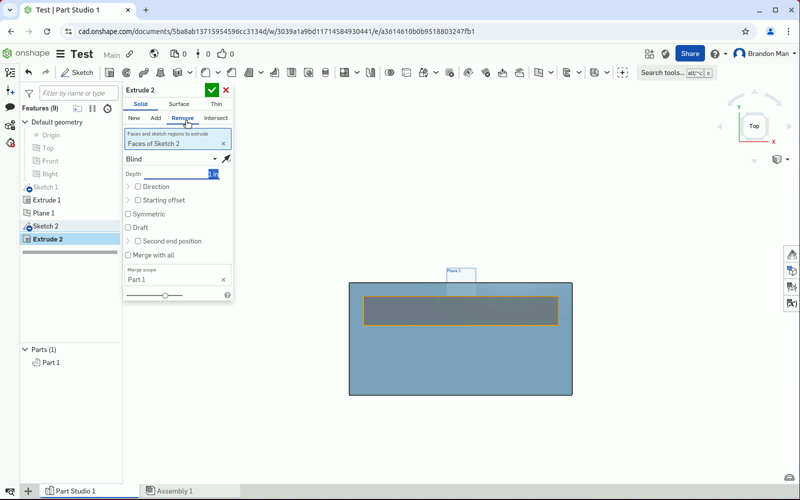
text(30.811)
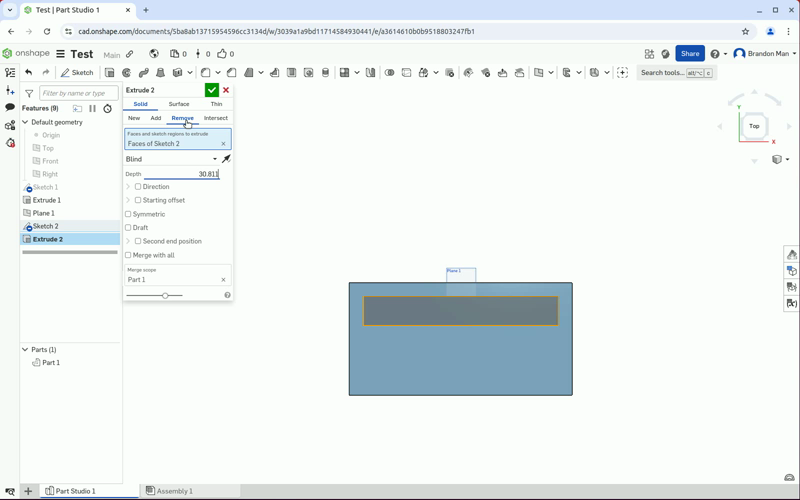
key(tab, 6)
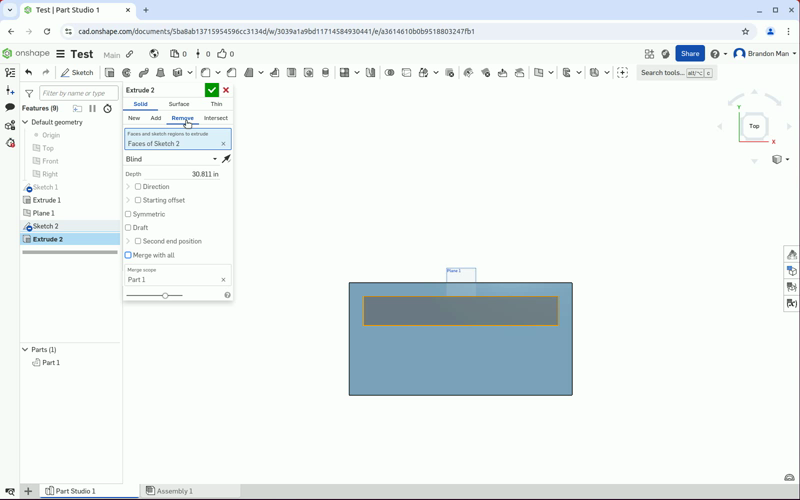
key(space)
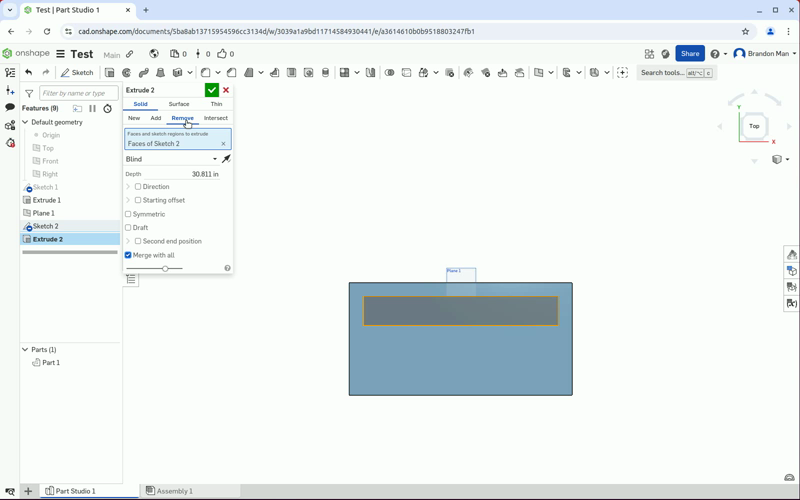
key(enter)
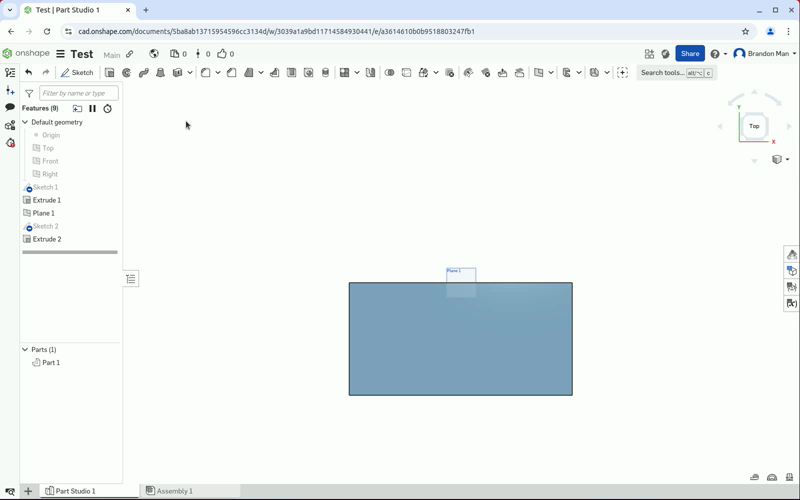
key(shift+h)
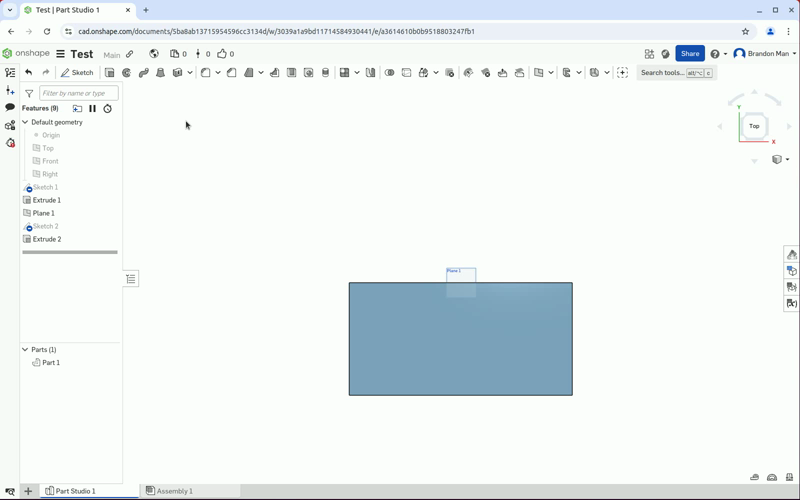
key(shift+h)
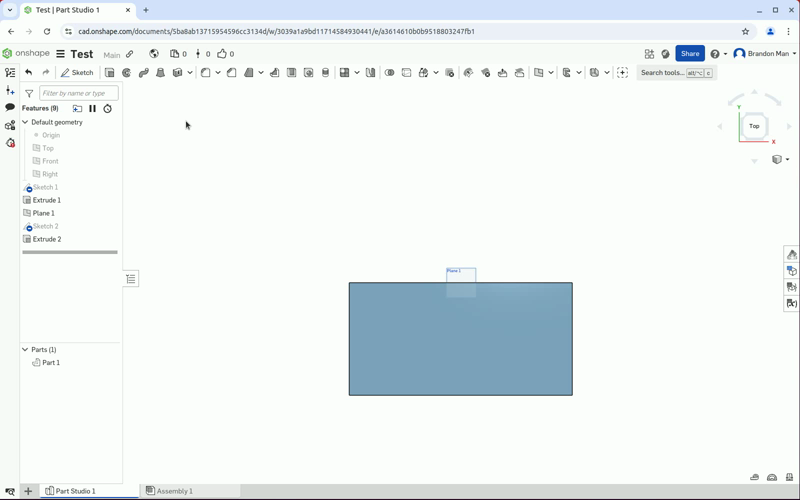
mouse_move(73, 189)
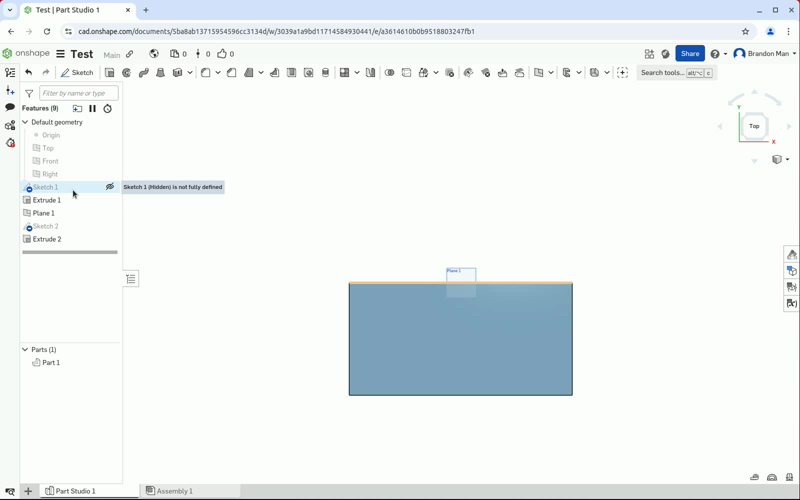
click(73, 189)
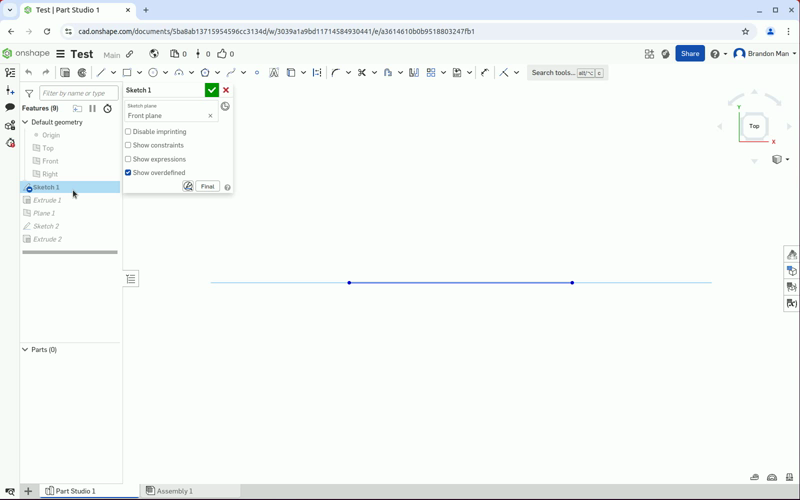
mouse_move(229, 92)
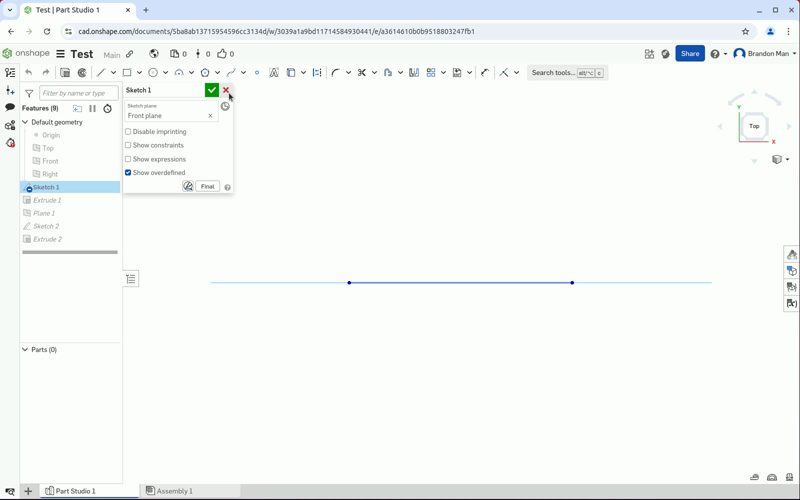
click(229, 92)
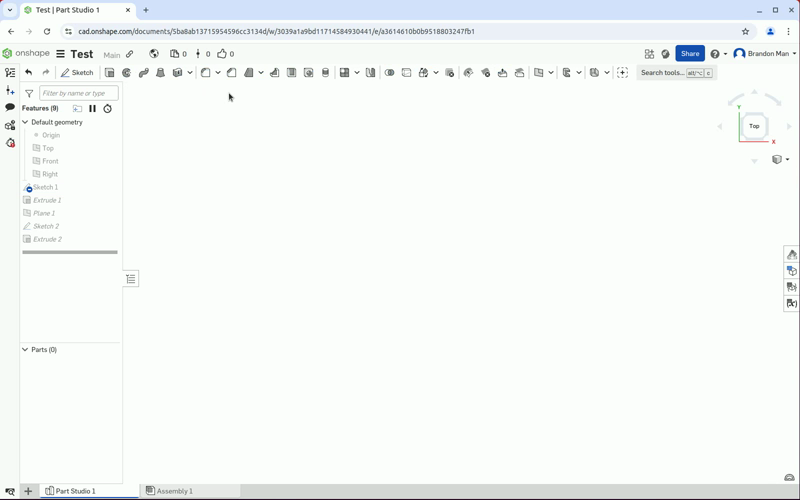
key(shift+s)
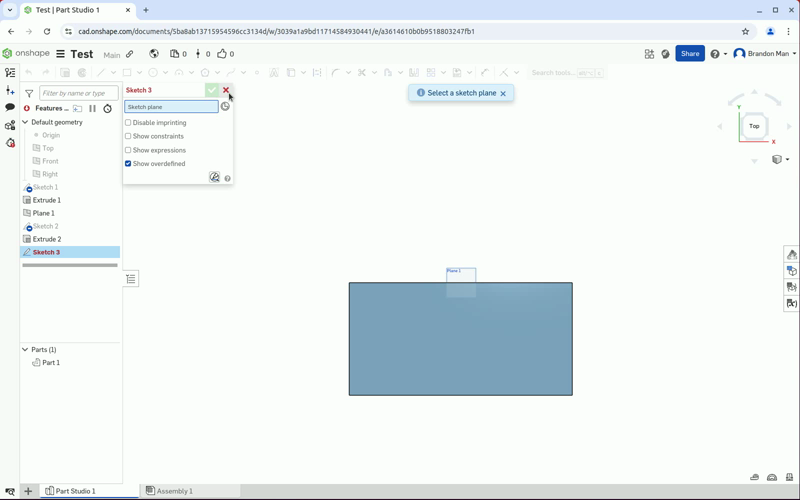
mouse_move(73, 215)
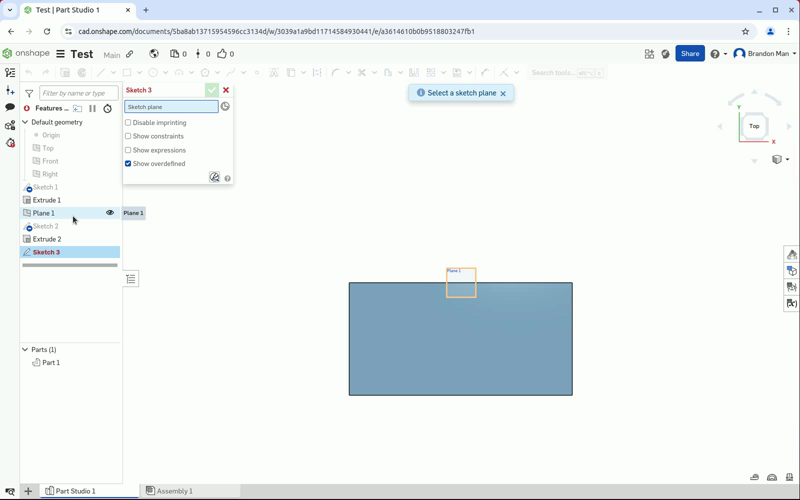
click(73, 215)
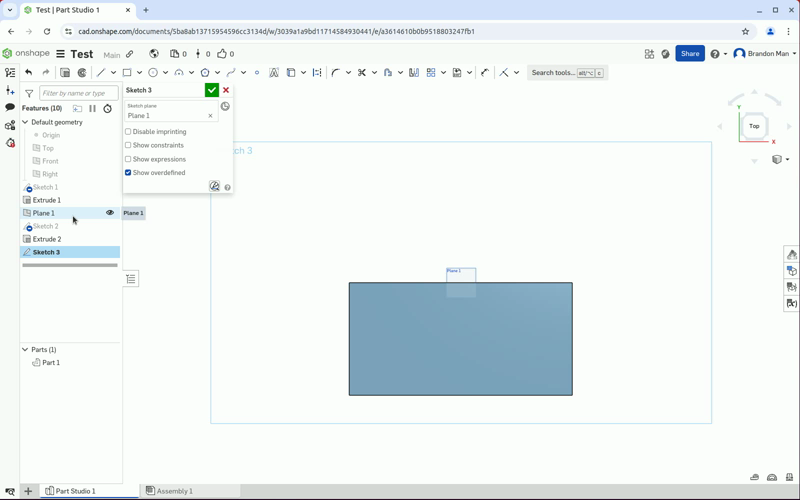
mouse_move(73, 352)
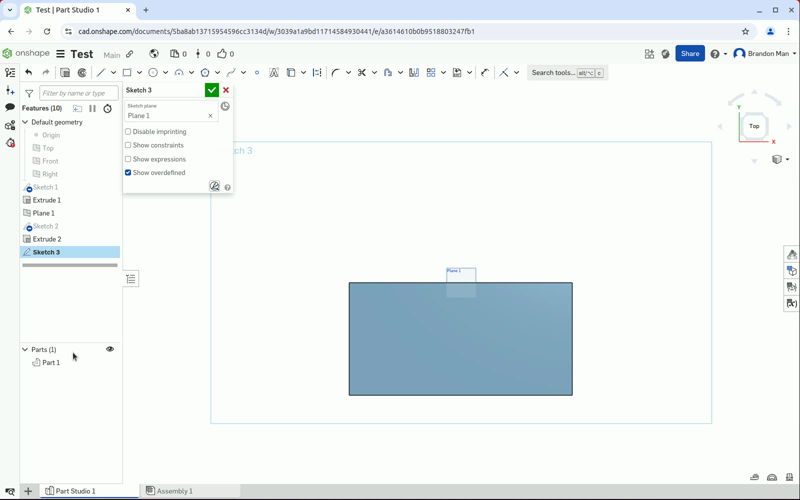
key(y)
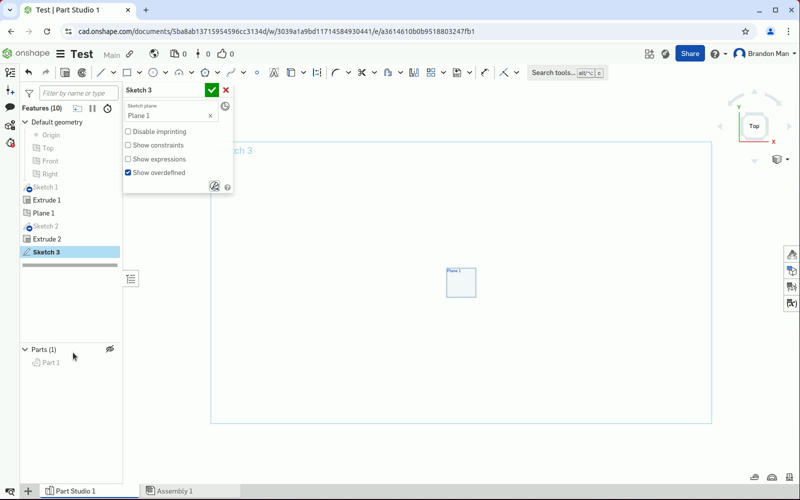
key(l)
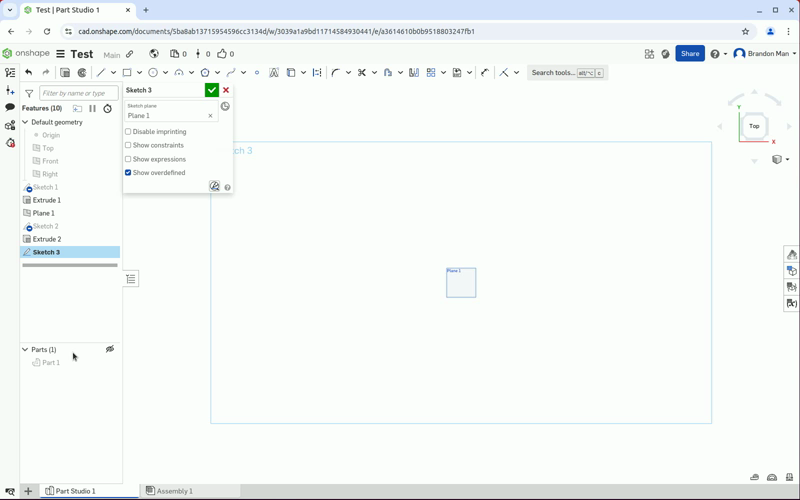
key_down(shift)
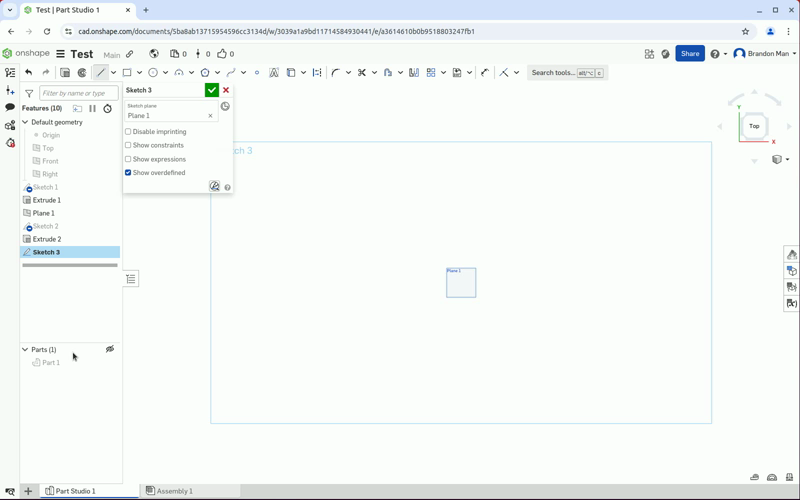
mouse_move(363, 381)
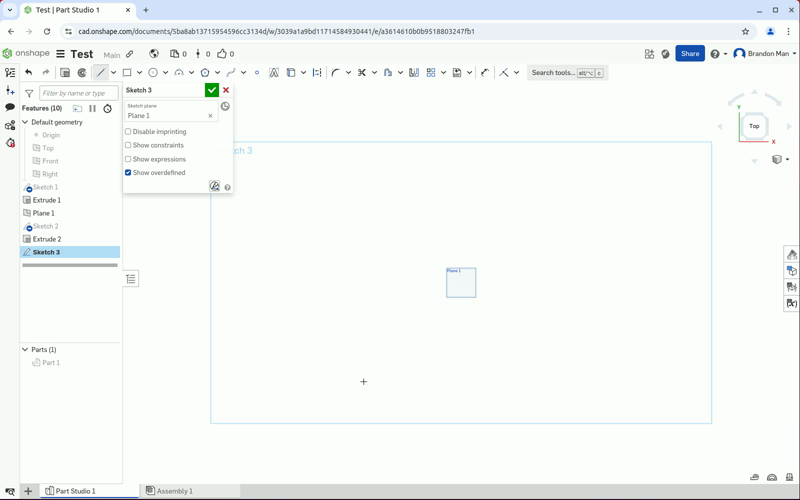
click(363, 381)
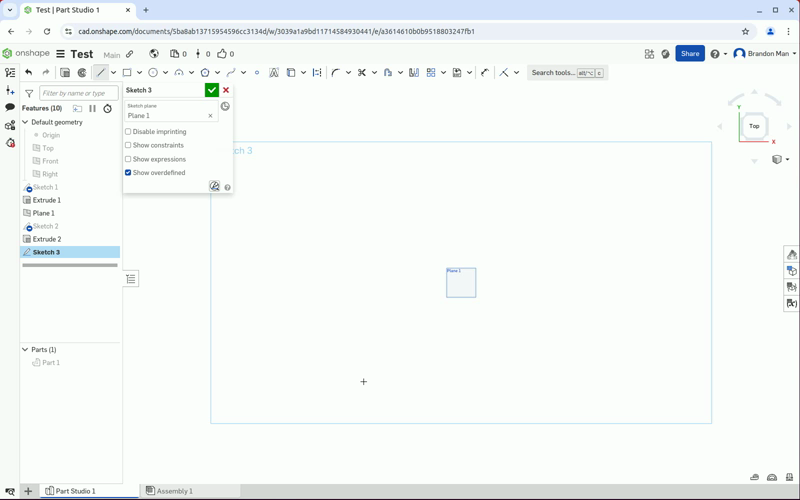
key_up(shift)
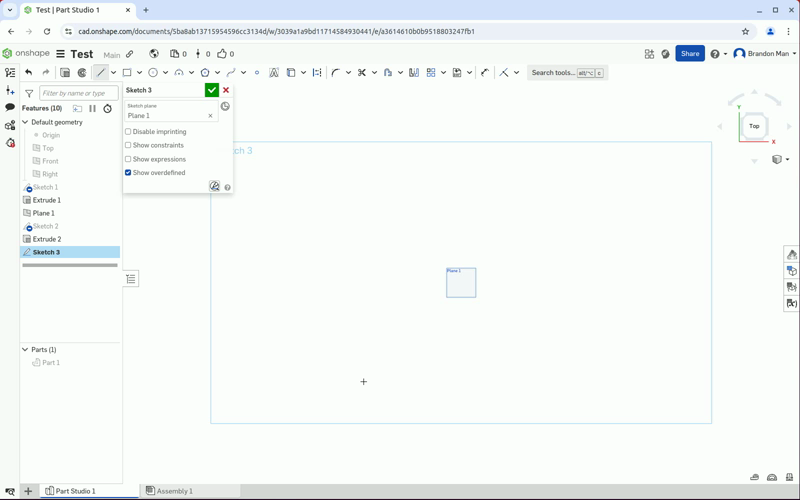
key_down(shift)
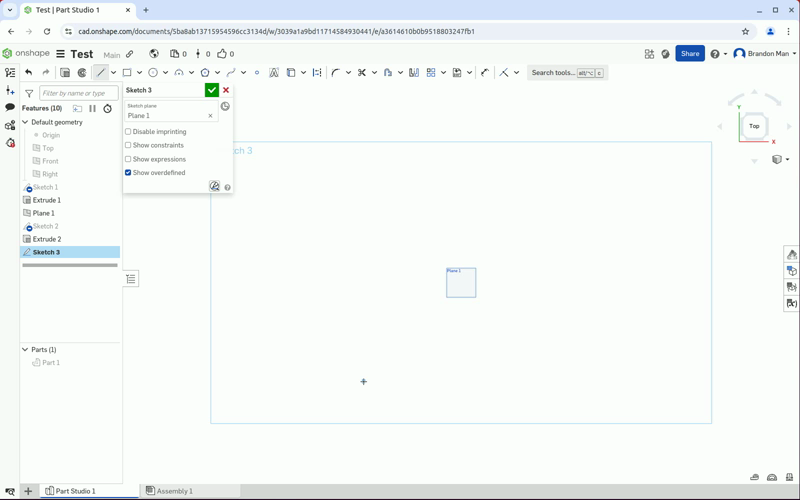
mouse_move(558, 381)
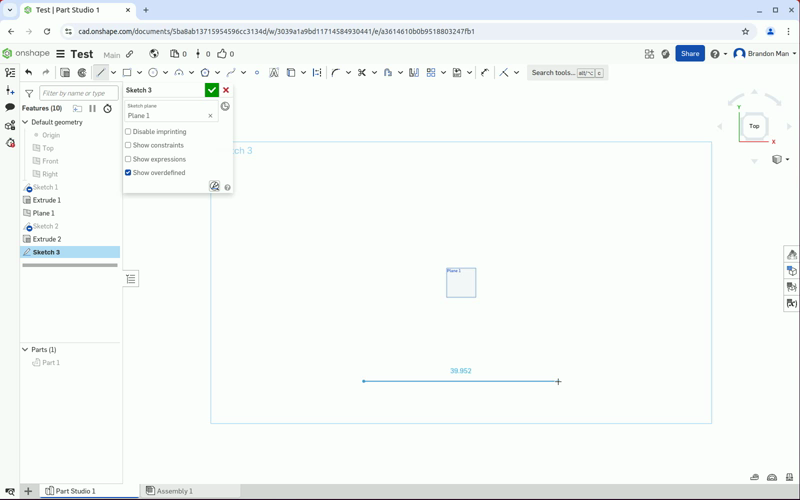
click(558, 381)
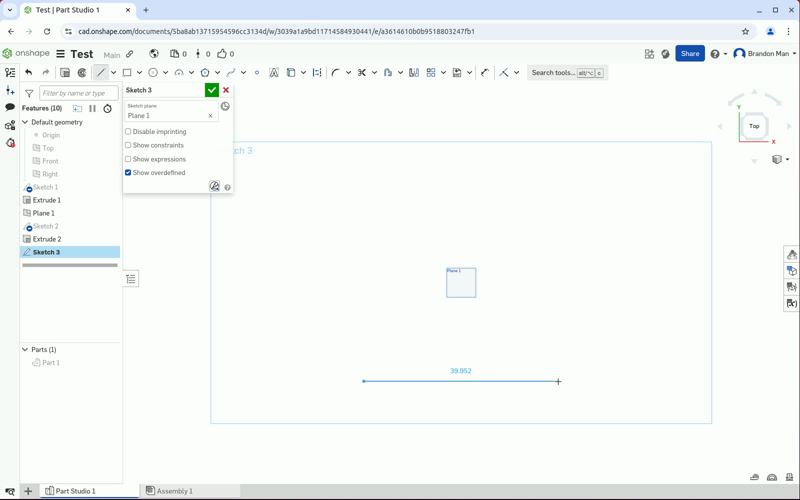
key_up(shift)
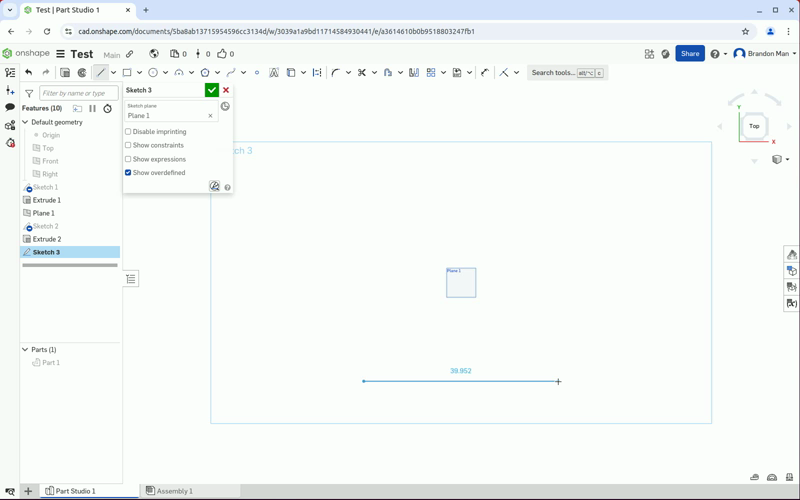
key_down(shift)
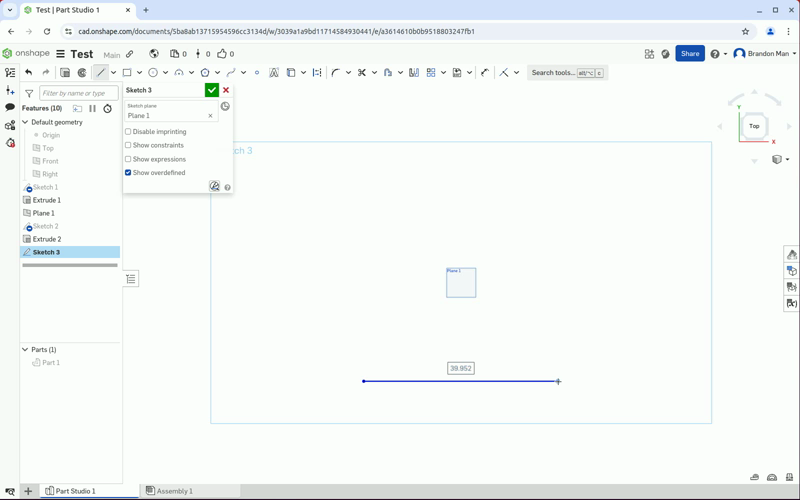
mouse_move(588, 381)
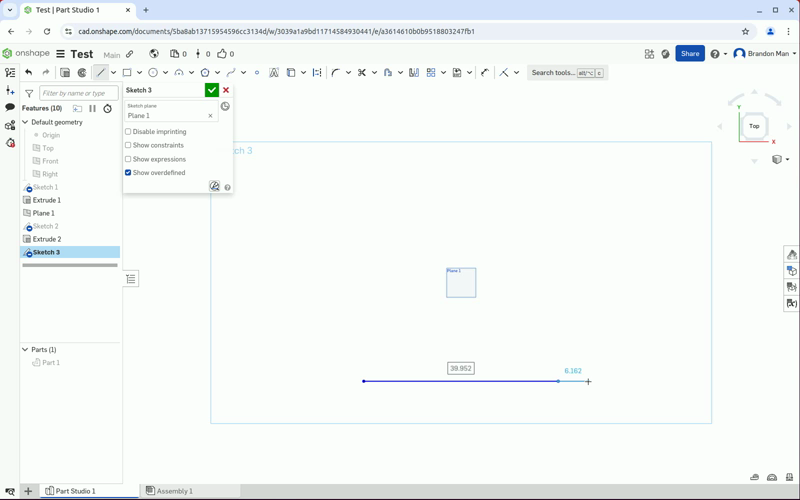
mouse_move(558, 352)
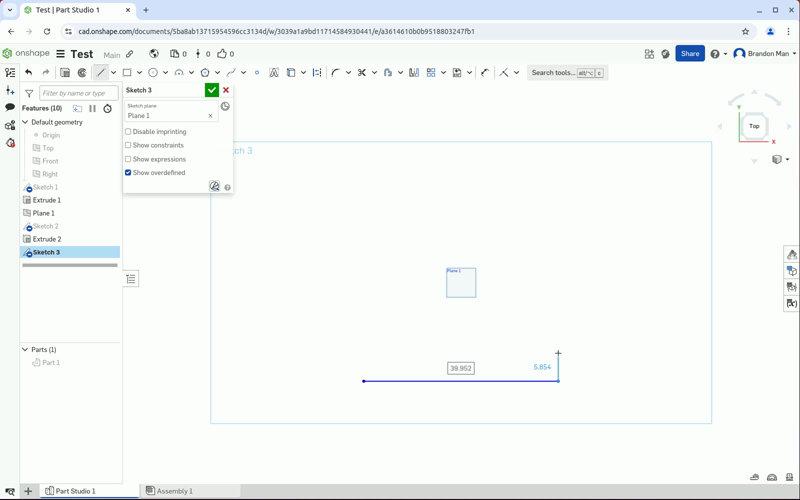
click(558, 352)
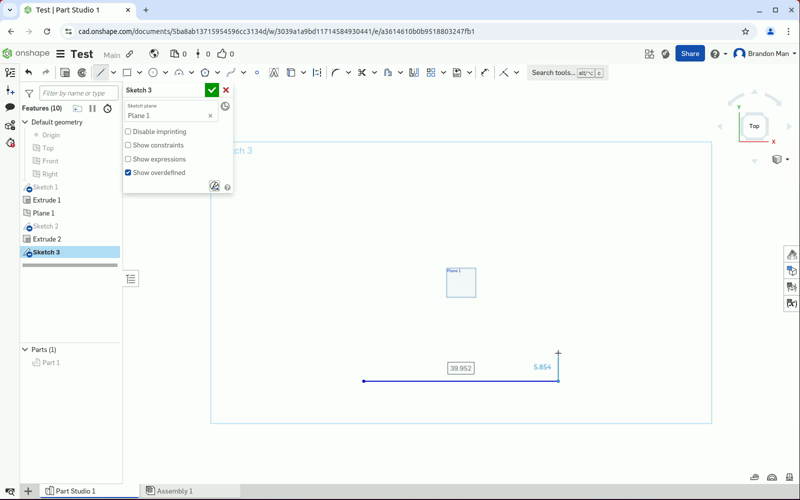
key_up(shift)
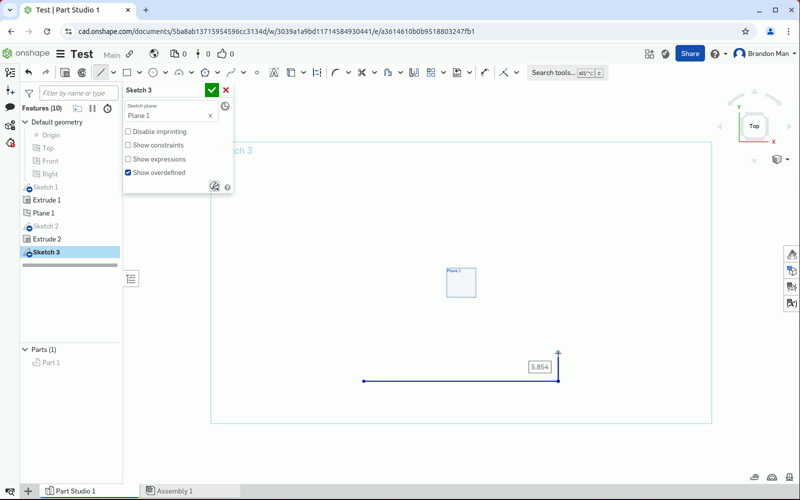
key_down(shift)
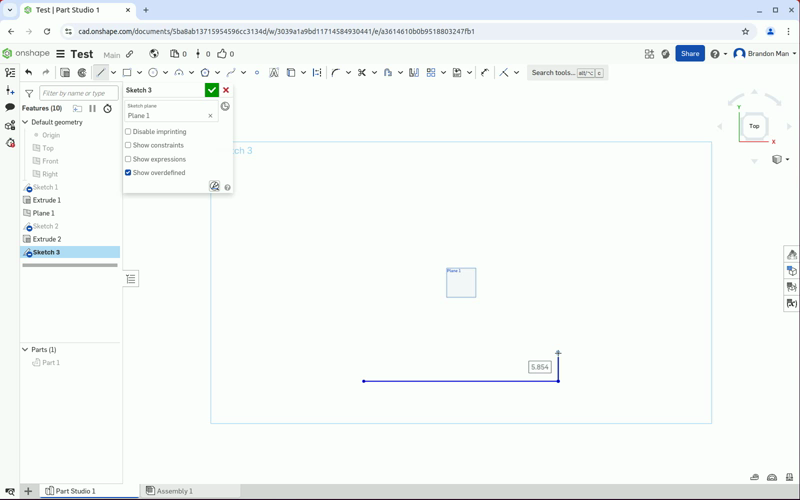
mouse_move(363, 352)
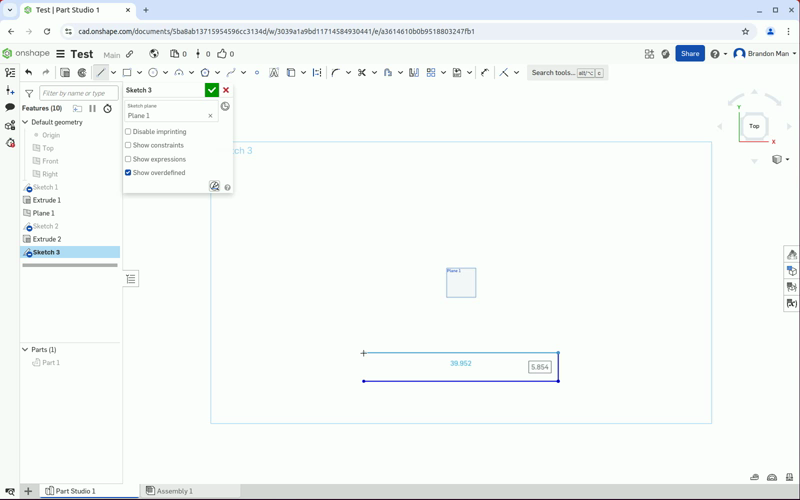
click(363, 352)
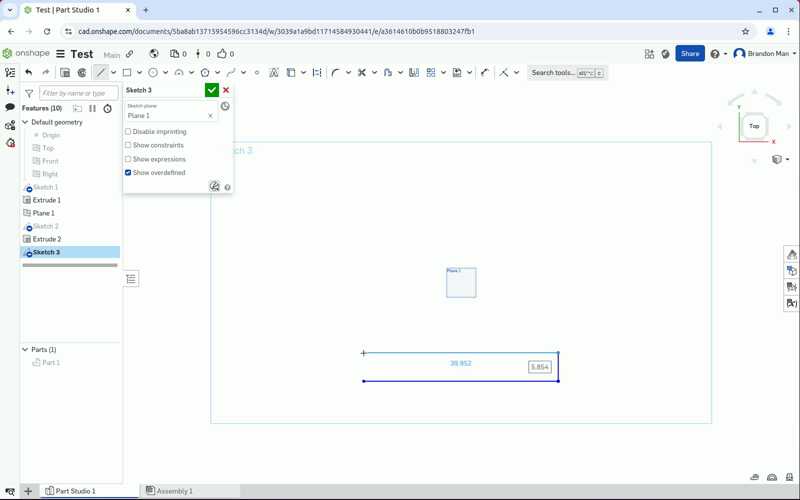
key_up(shift)
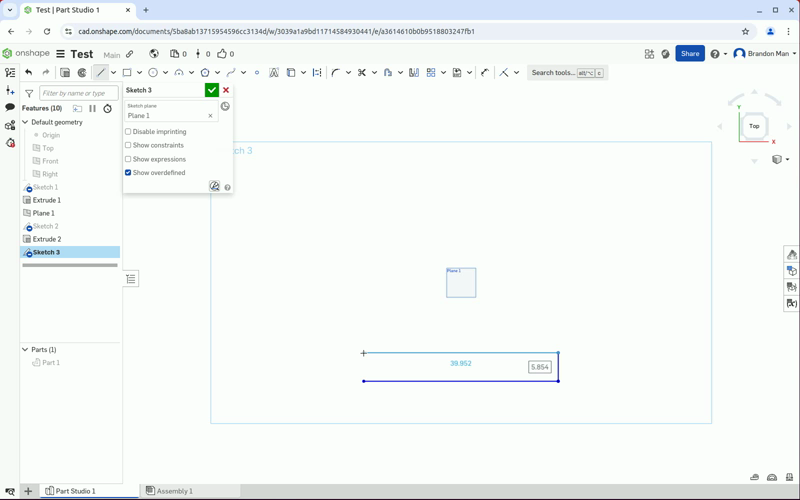
mouse_move(393, 352)
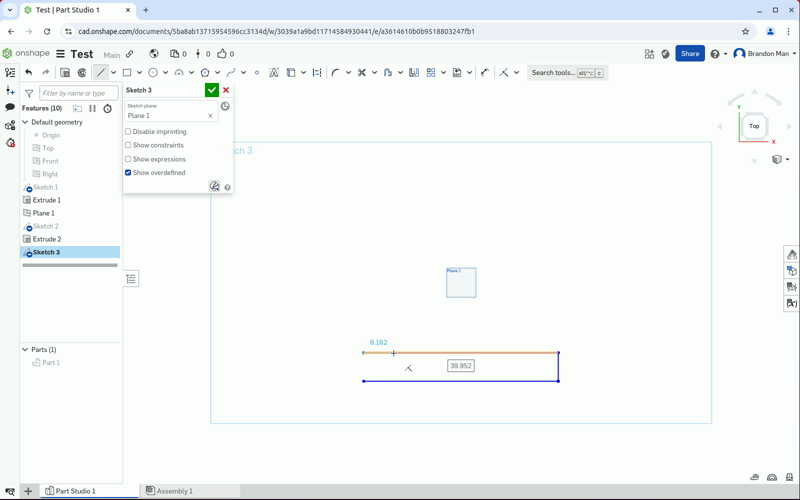
key_down(shift)
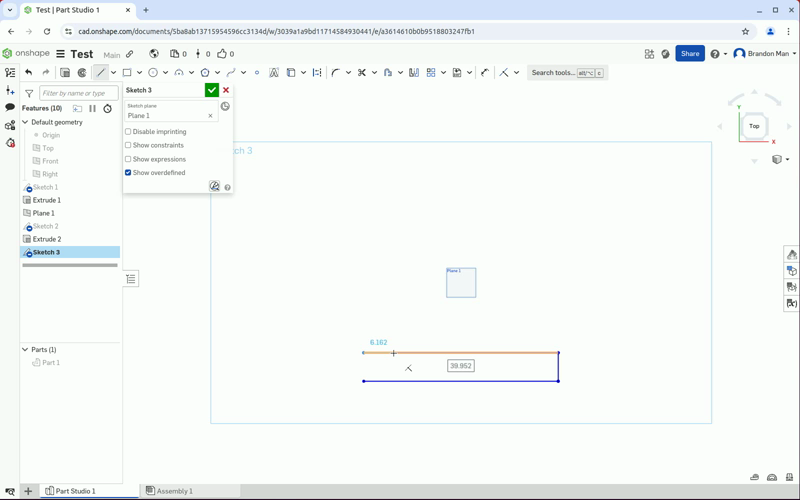
mouse_move(363, 381)
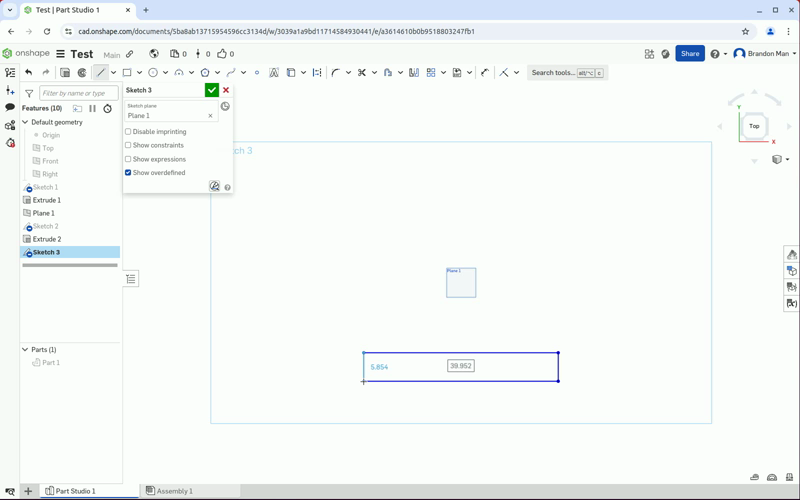
key_up(shift)
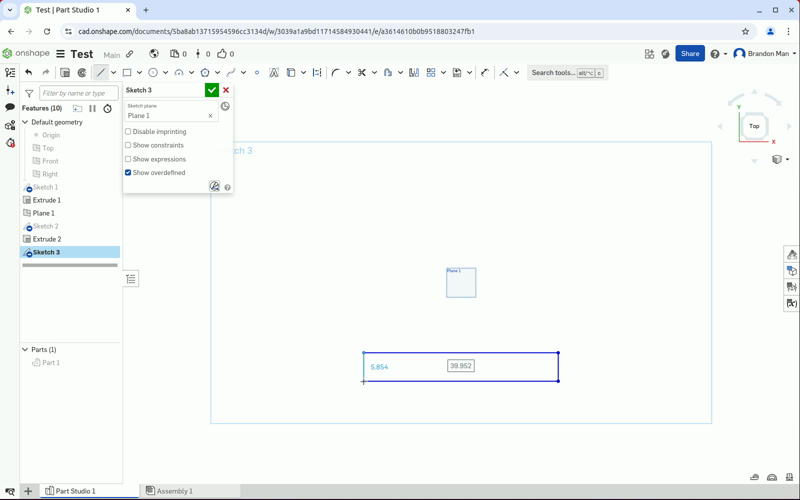
click(363, 381)
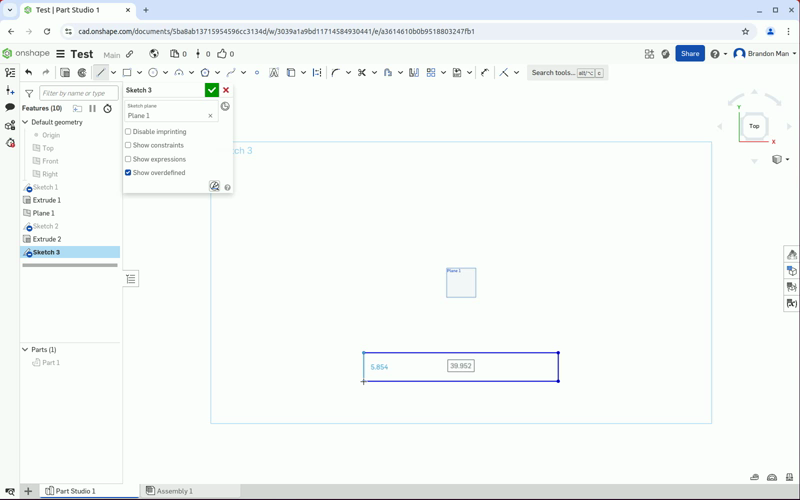
key(esc)
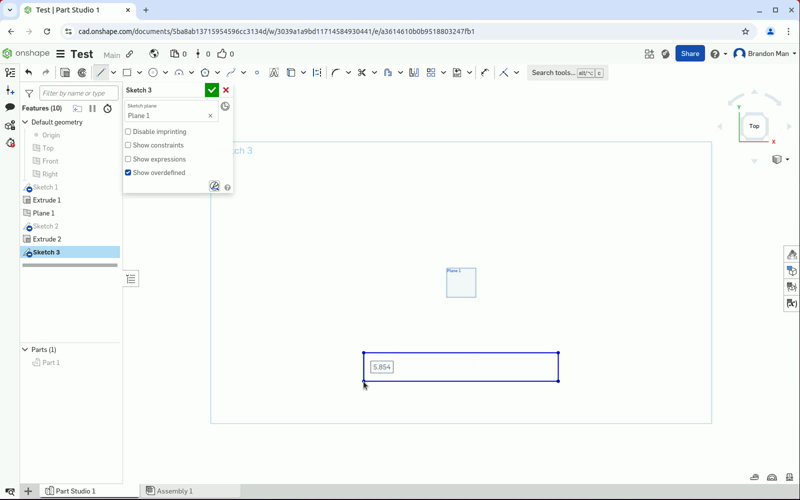
mouse_move(448, 370)
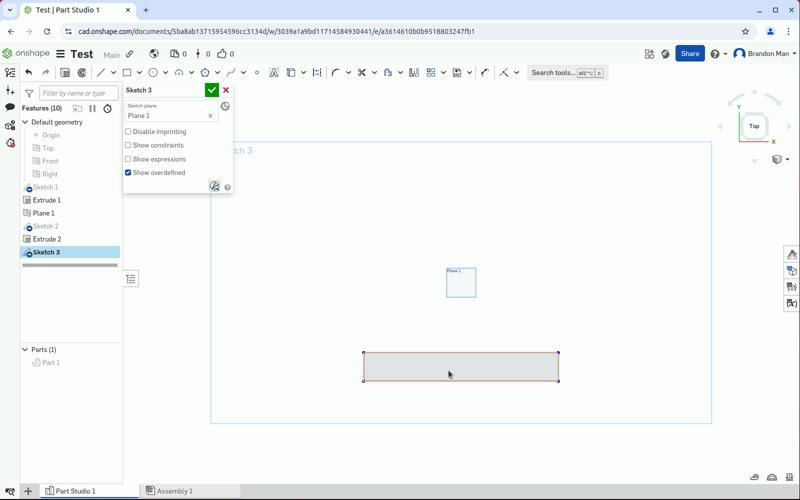
click(448, 370)
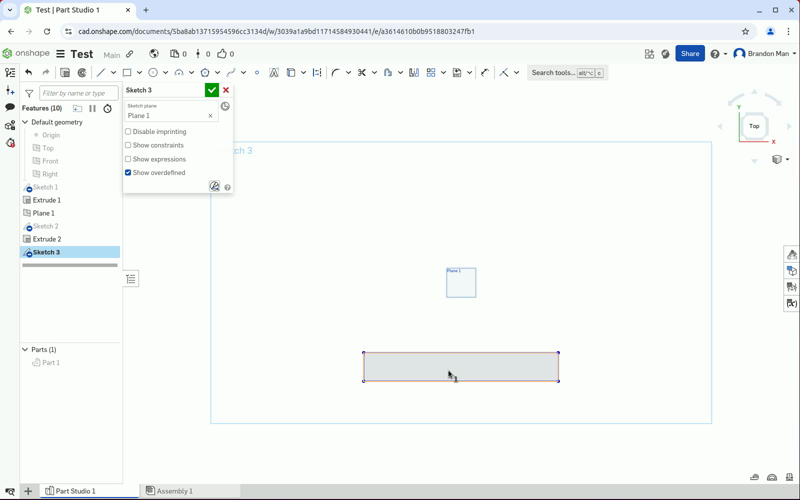
mouse_move(73, 352)
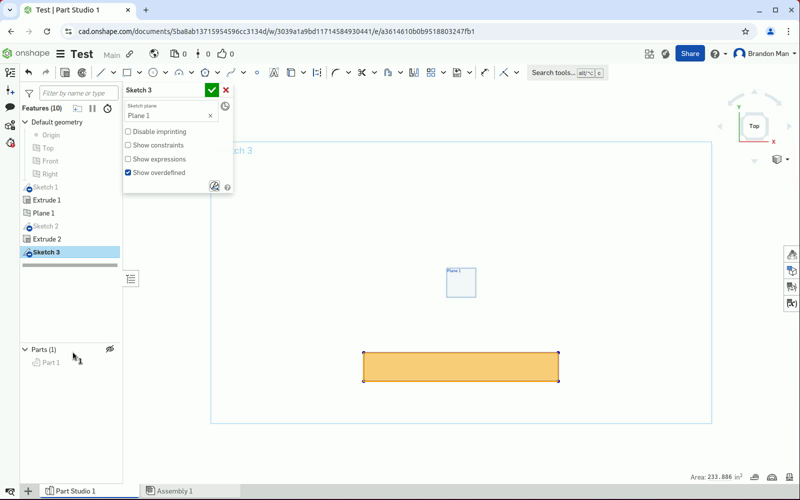
key(shift+y)
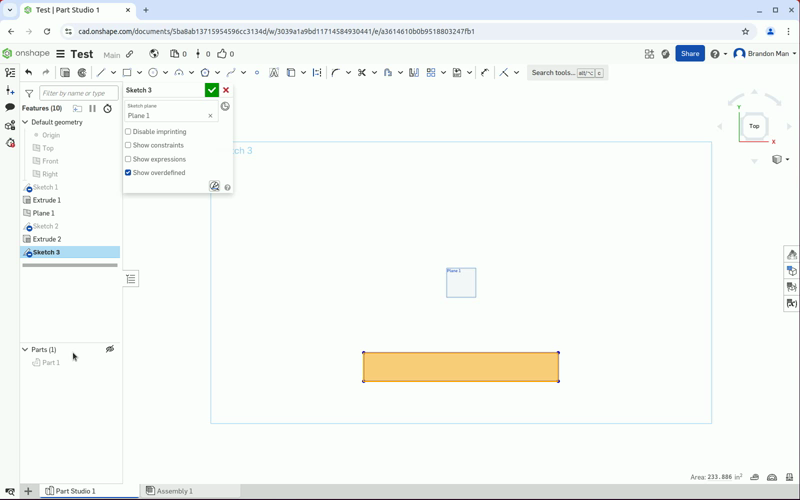
key(shift+e)
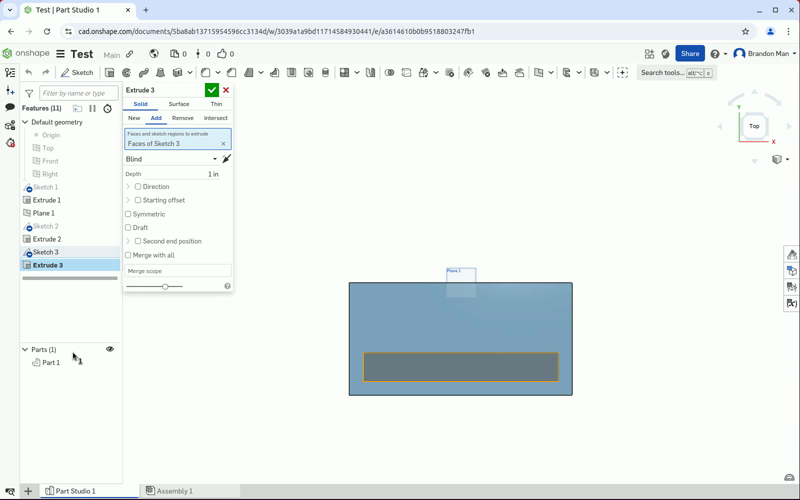
mouse_move(143, 106)
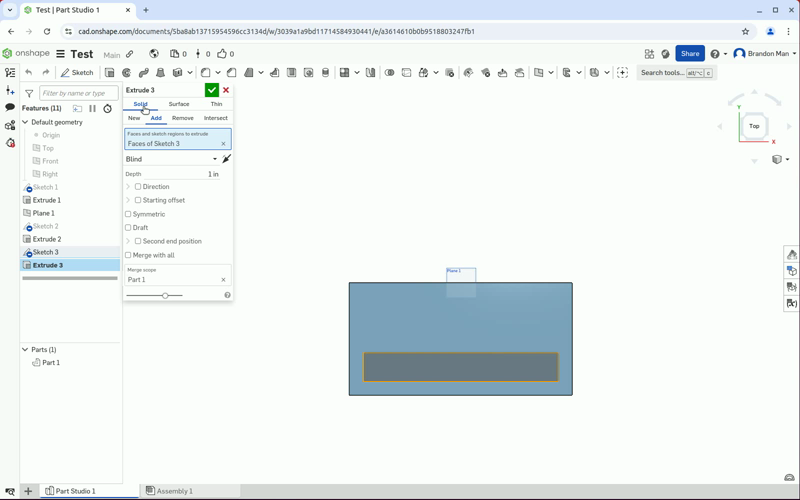
click(143, 106)
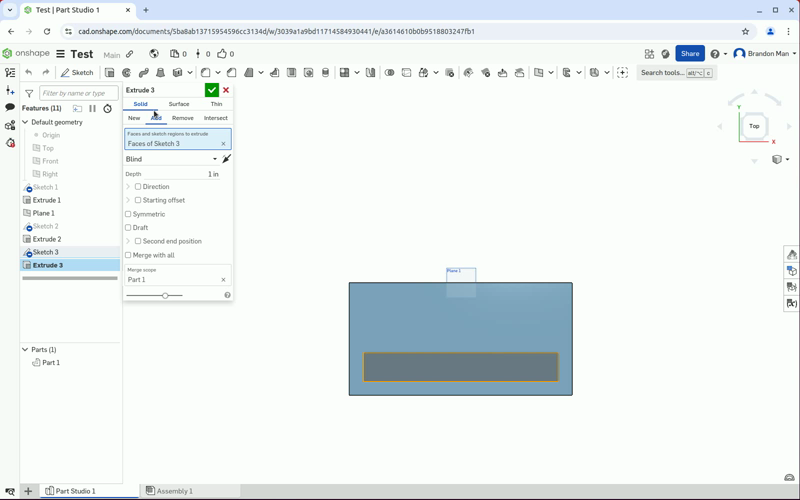
mouse_move(186, 120)
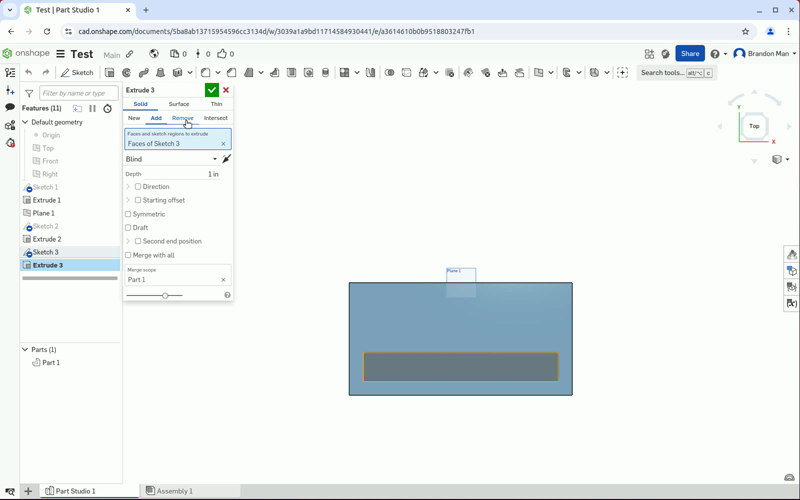
click(186, 120)
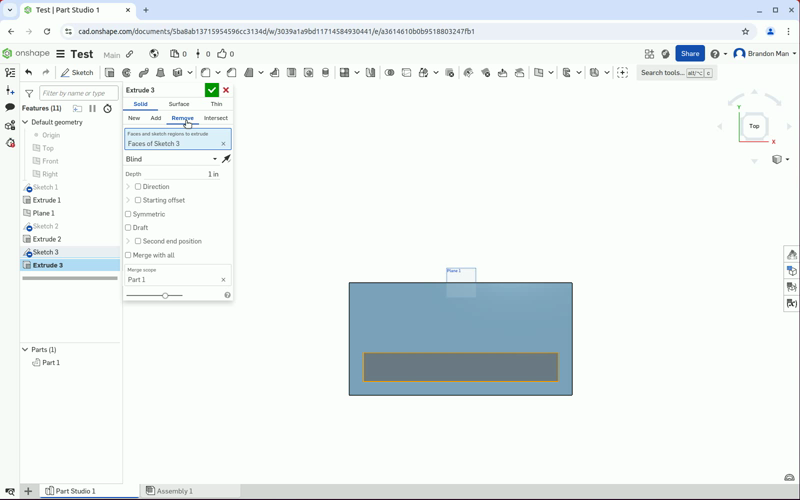
key(tab, 4)
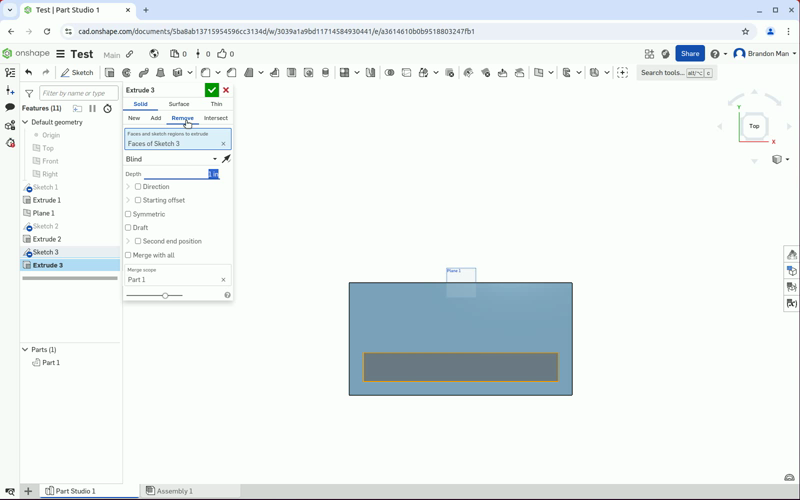
text(30.811)
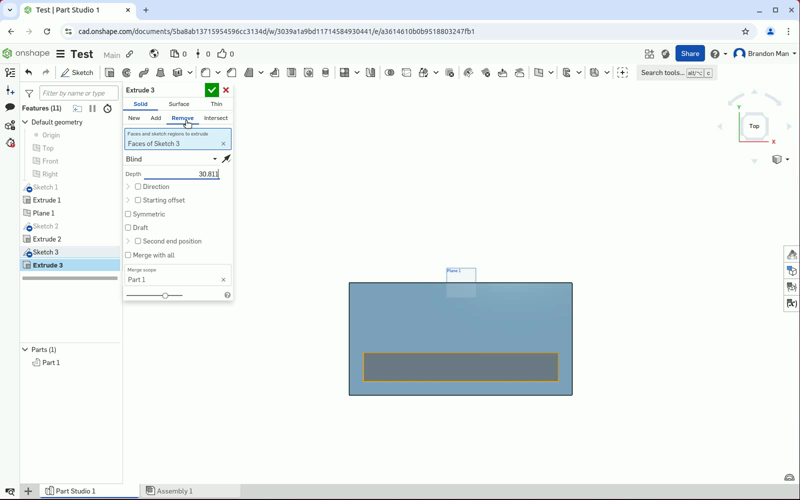
key(tab, 6)
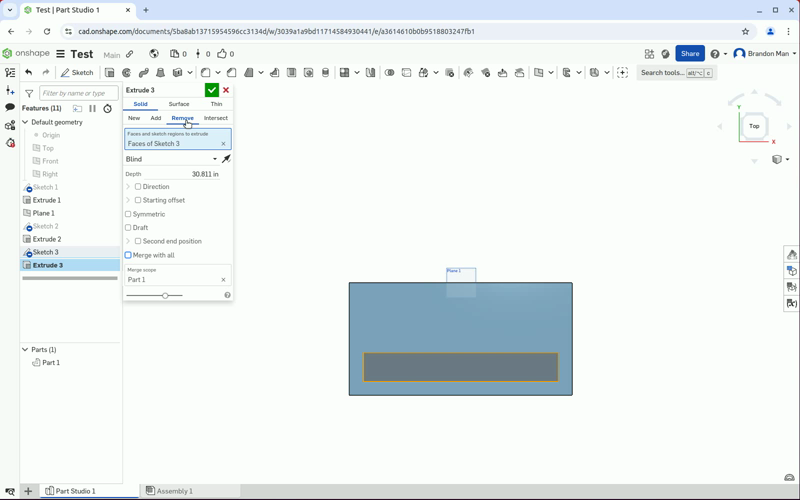
key(space)
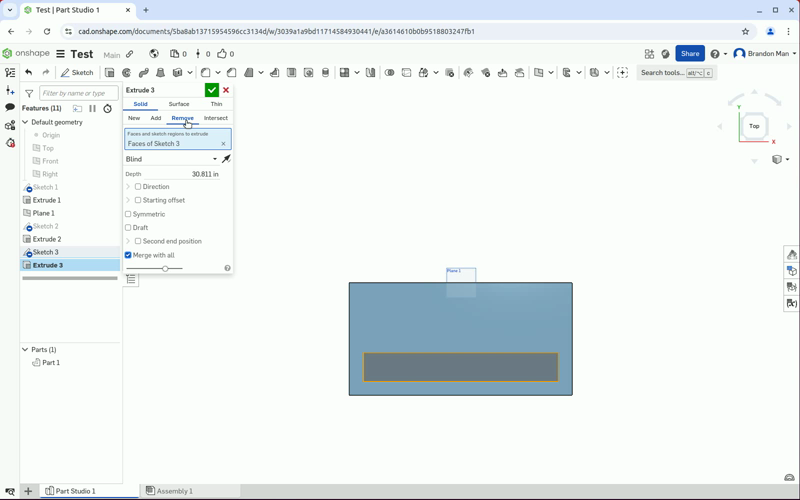
key(enter)
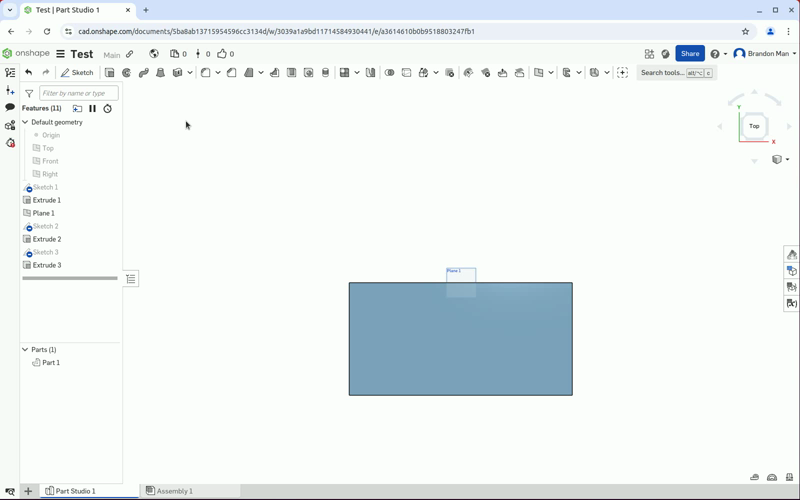
key(shift+h)
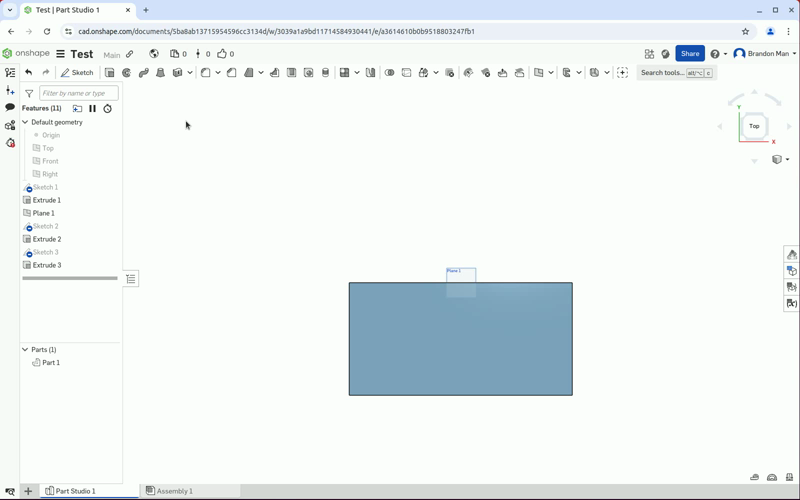
key(shift+h)
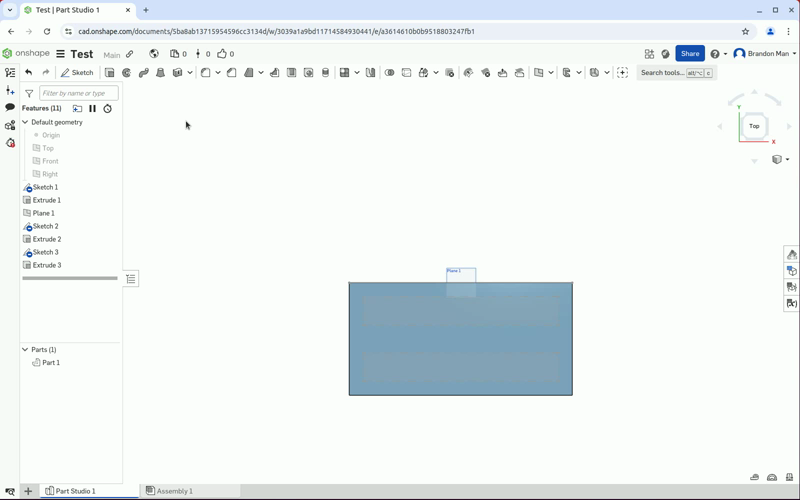
key(shift+7)
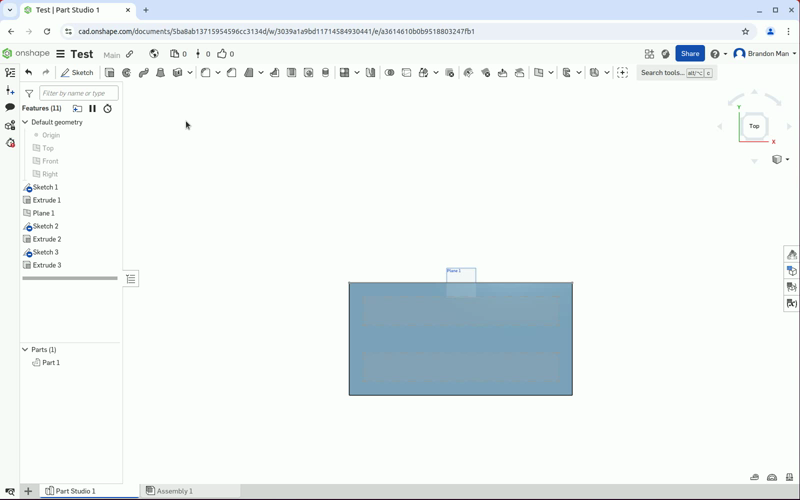
key(up, 3)
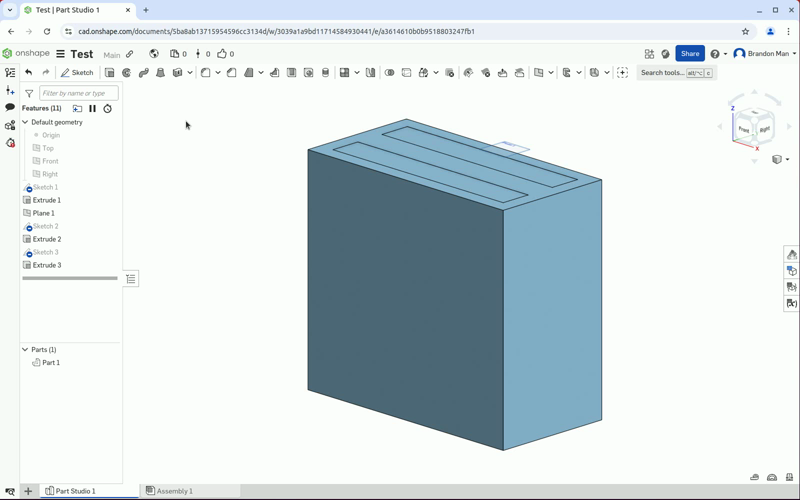
key(left, 3)
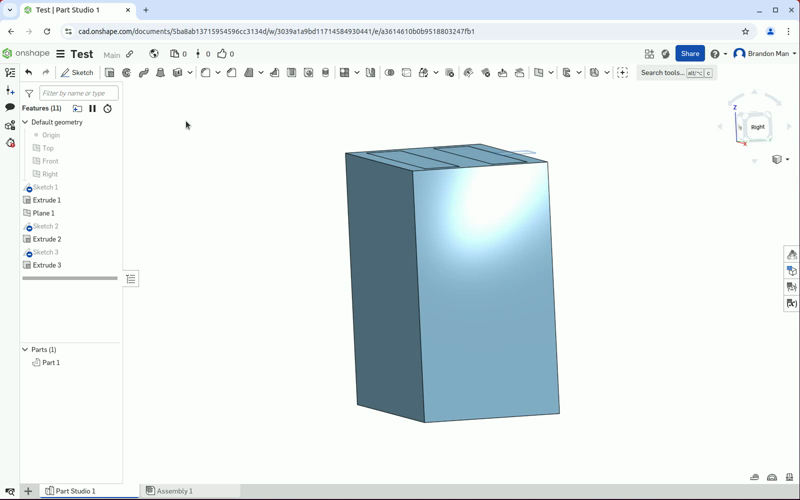
key(right, 3)
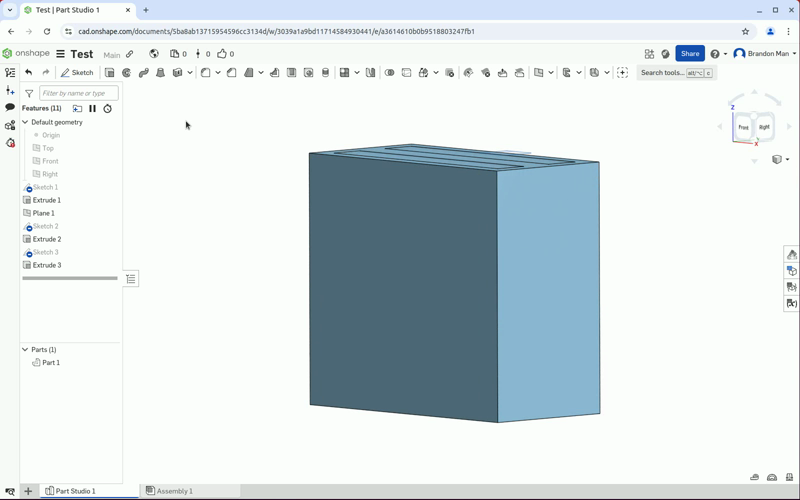
key(down, 3)
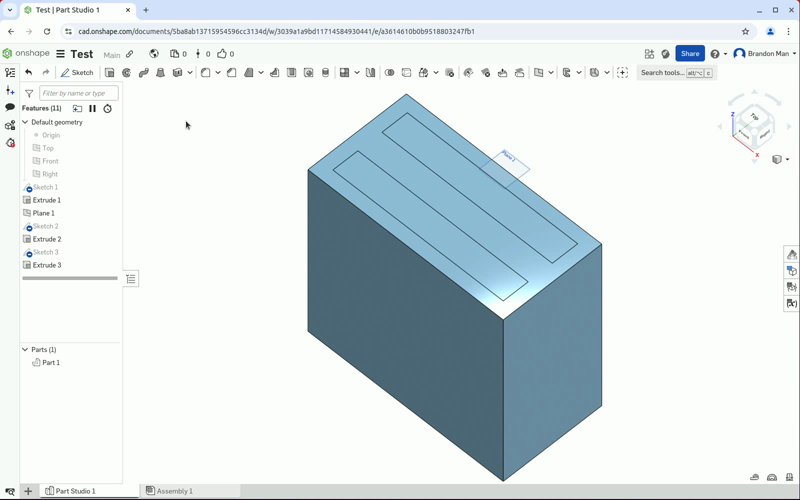
mouse_move(73, 189)
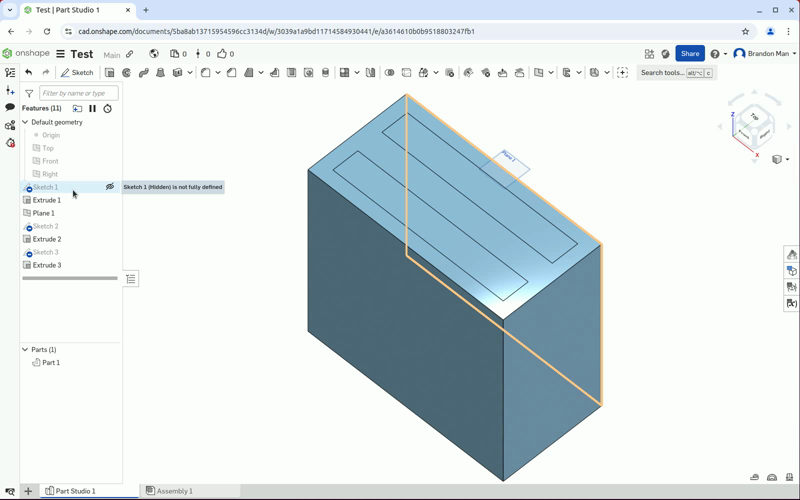
click(73, 189)